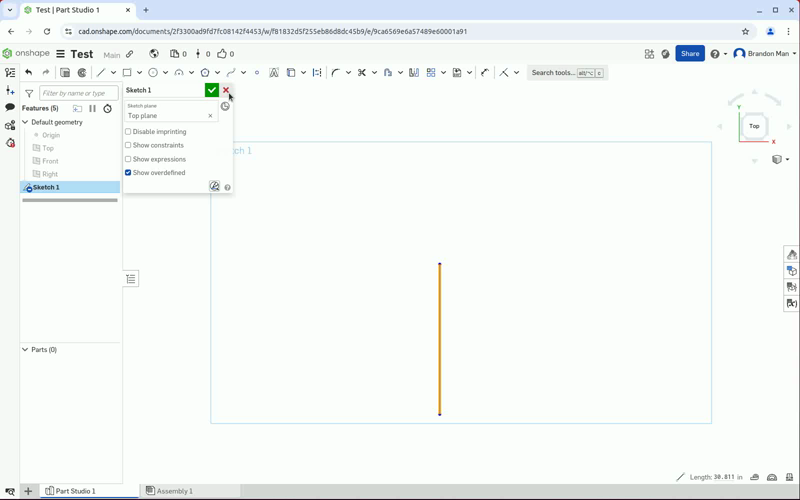
key(shift+h)
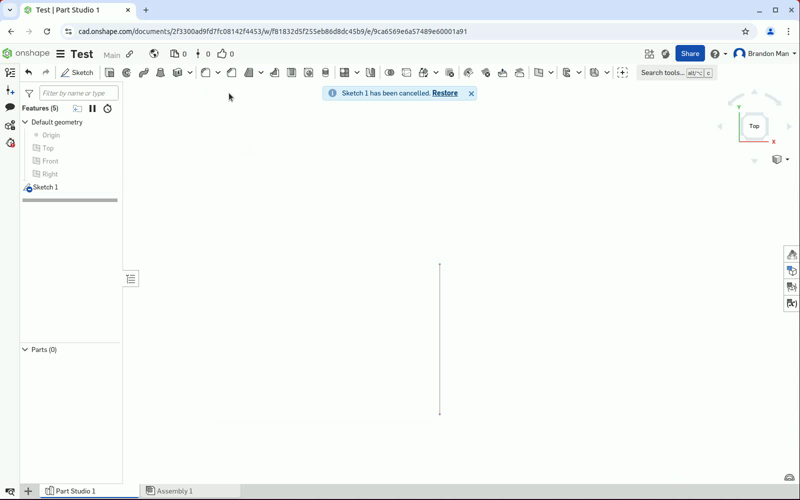
key(shift+s)
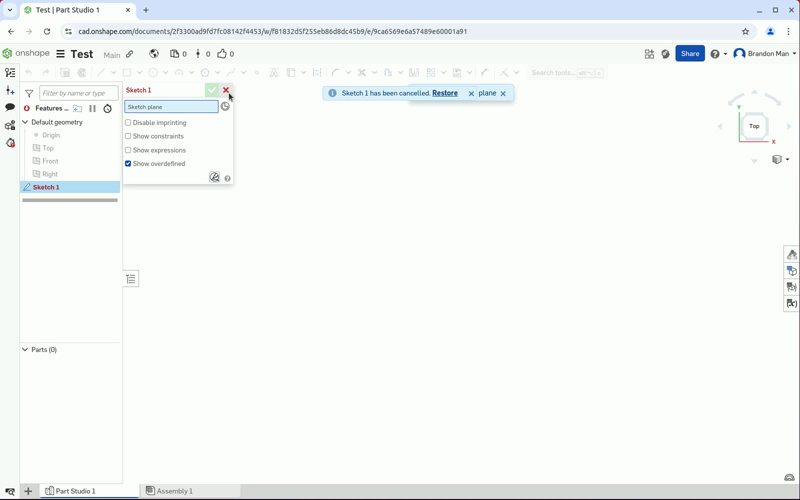
mouse_move(73, 150)
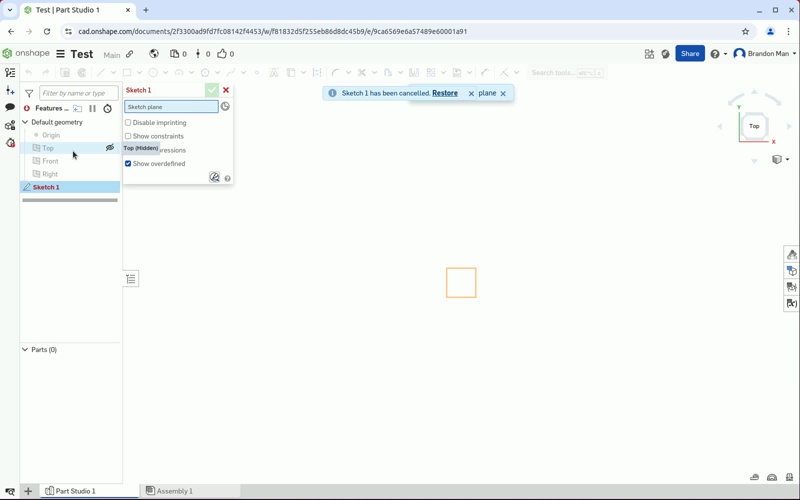
click(73, 150)
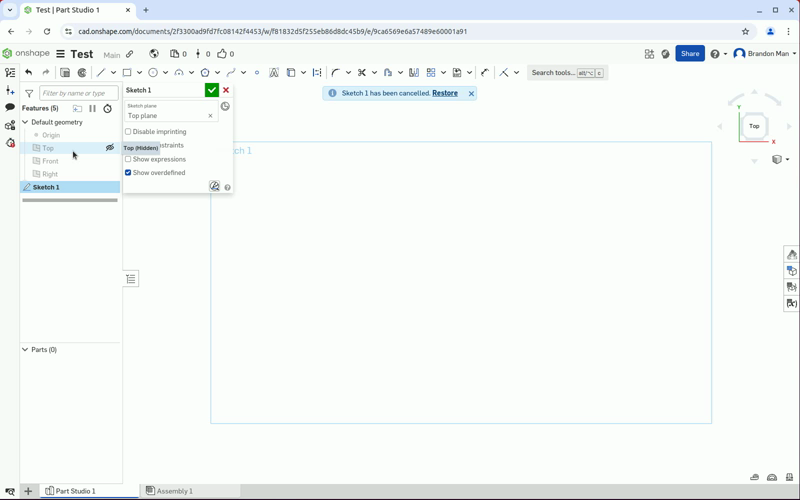
mouse_move(73, 352)
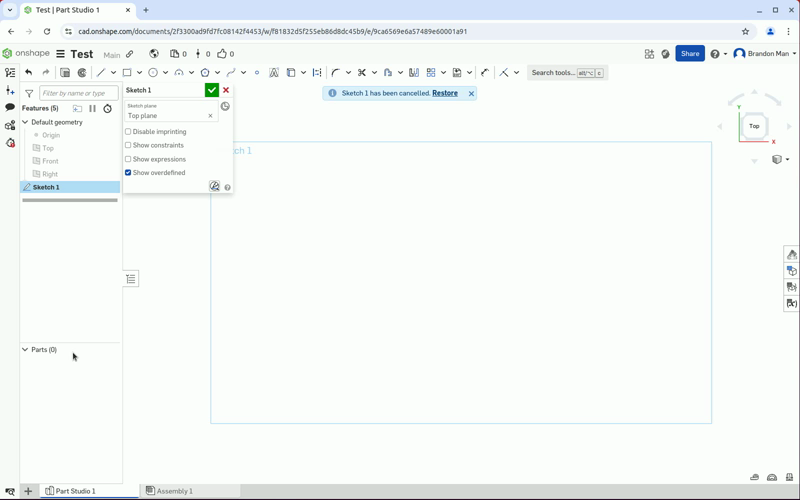
key(y)
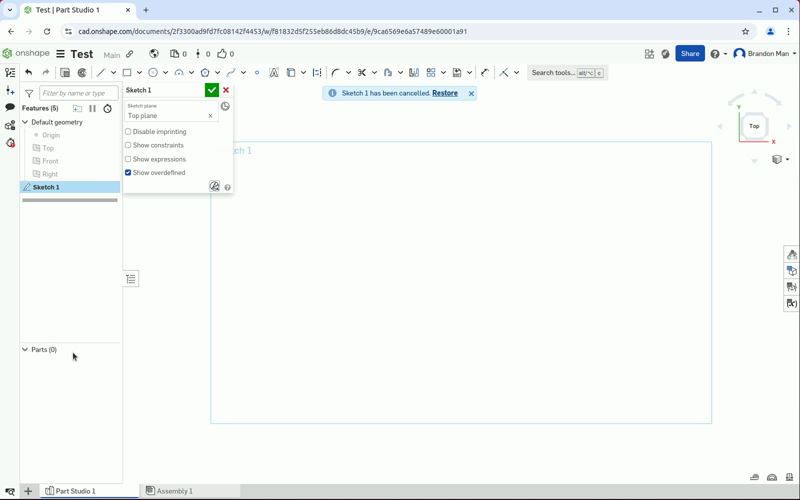
key(c)
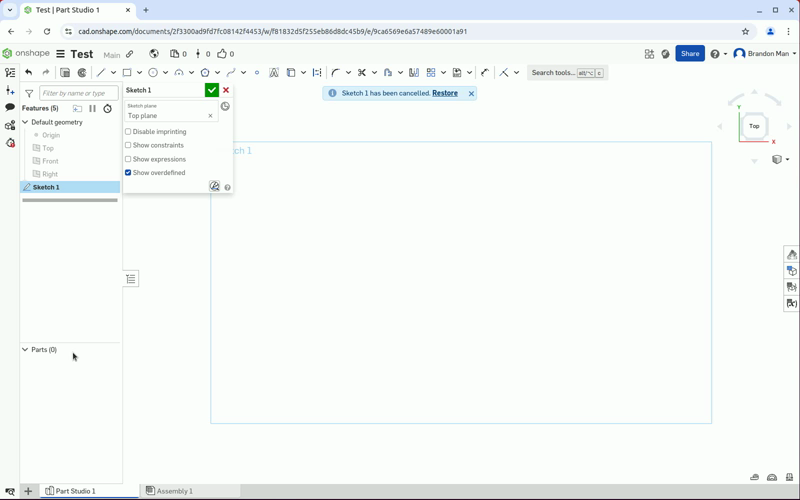
key_down(shift)
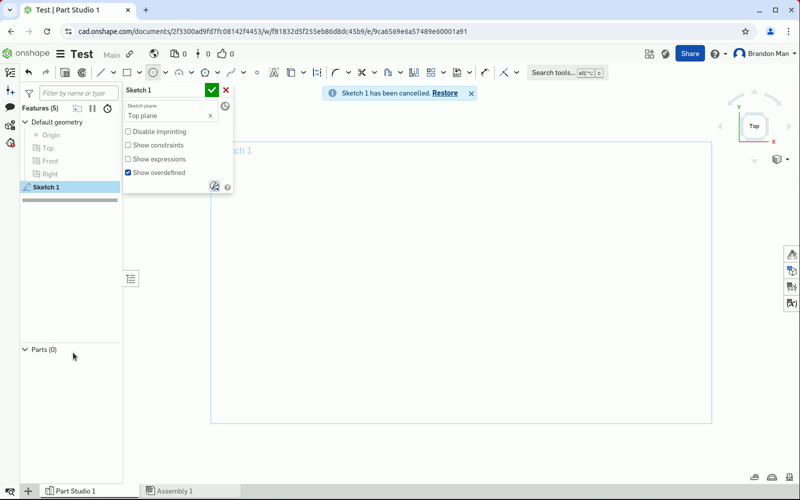
mouse_move(461, 282)
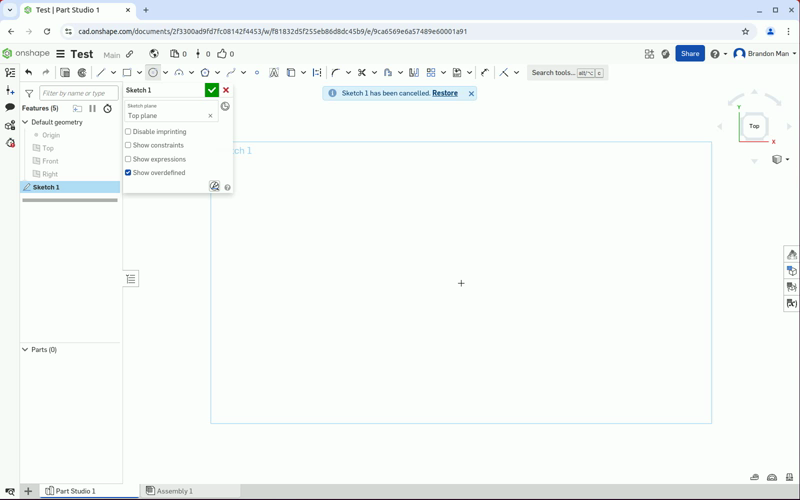
click(461, 282)
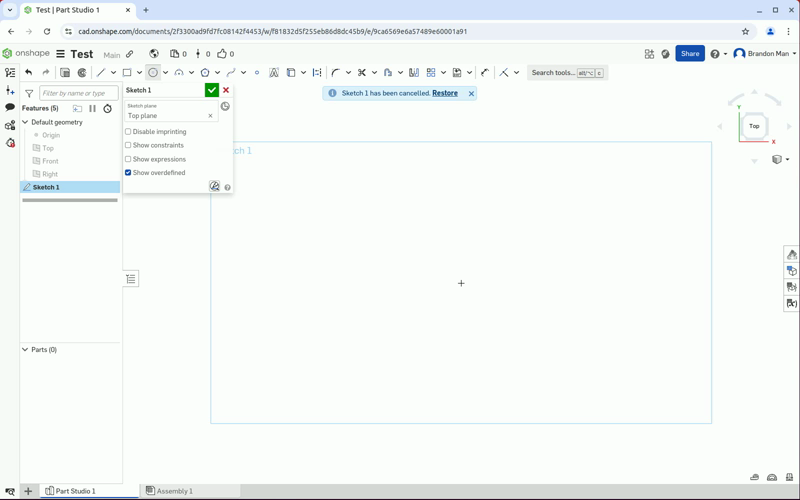
key_up(shift)
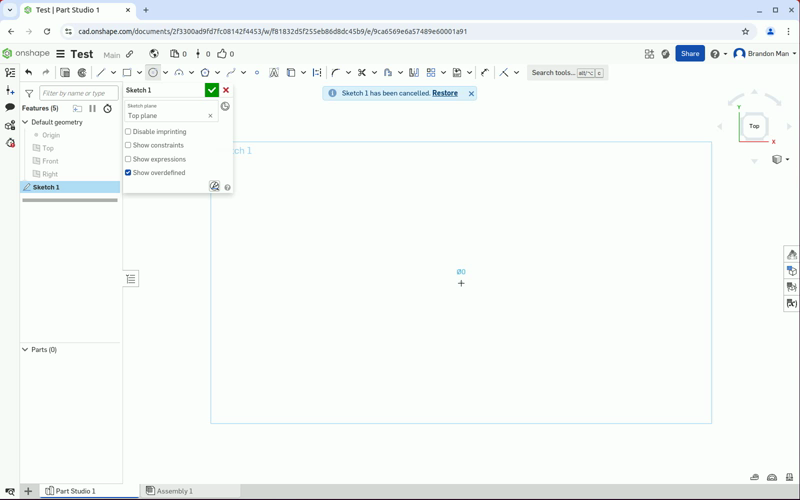
mouse_move(572, 282)
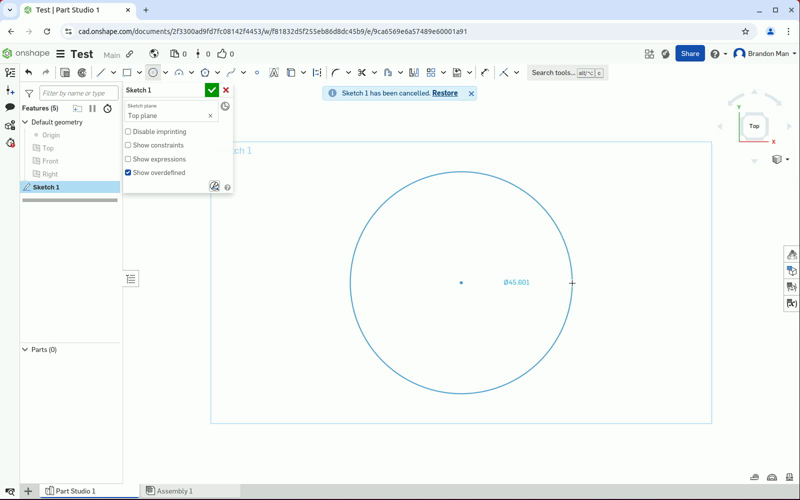
click(572, 282)
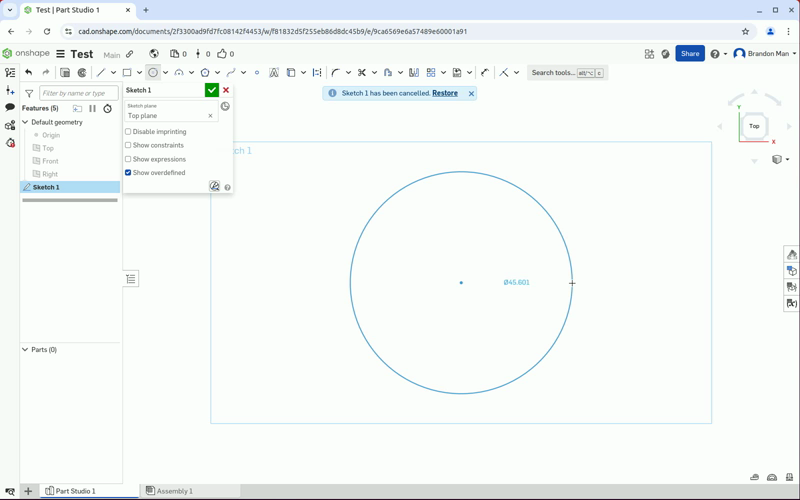
key(esc)
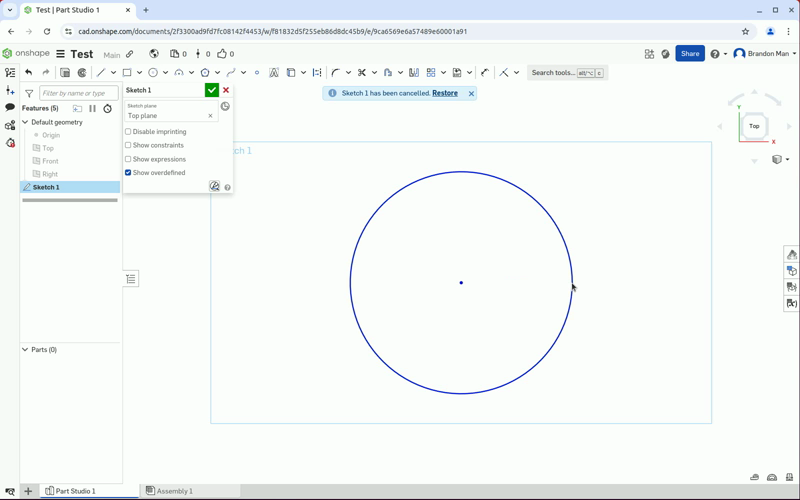
mouse_move(457, 241)
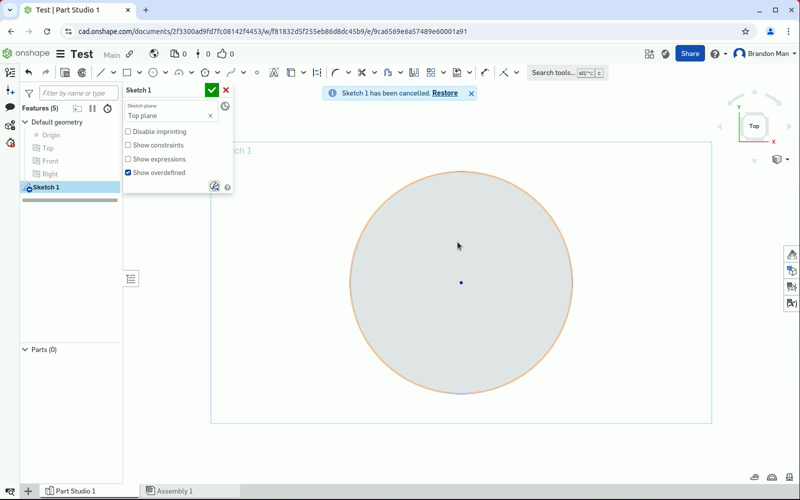
click(457, 241)
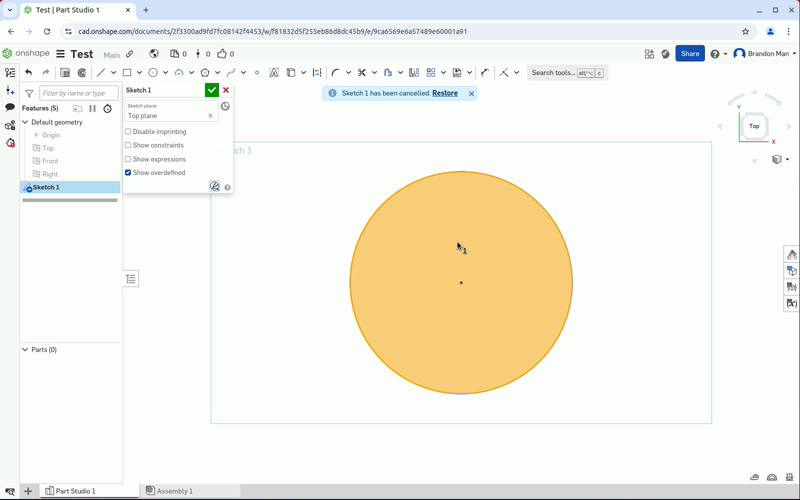
mouse_move(73, 352)
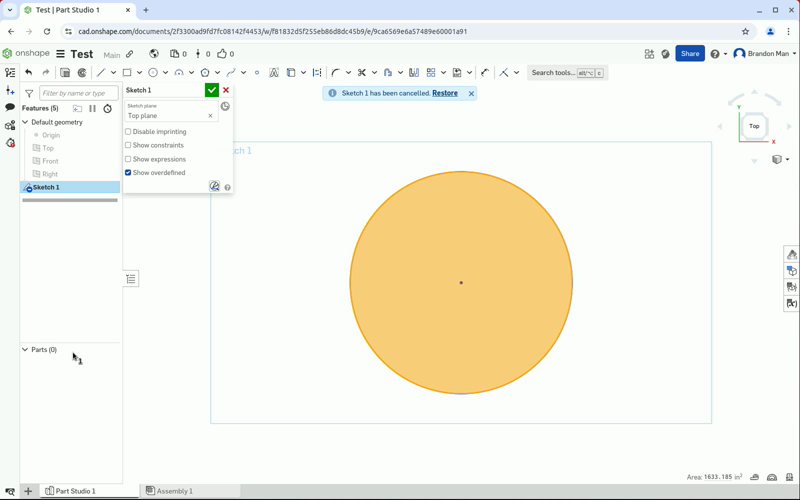
key(shift+y)
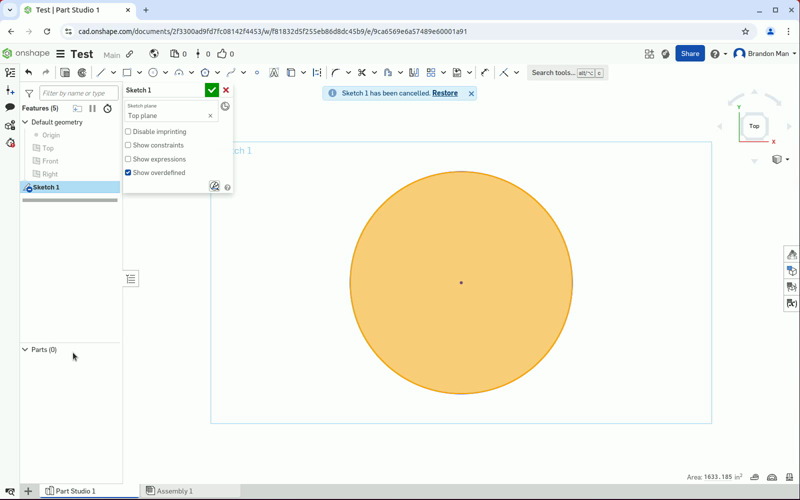
key(shift+e)
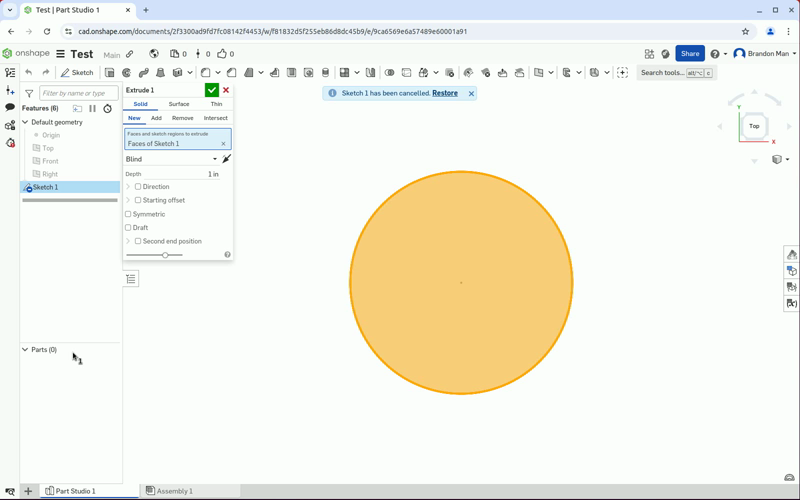
mouse_move(143, 106)
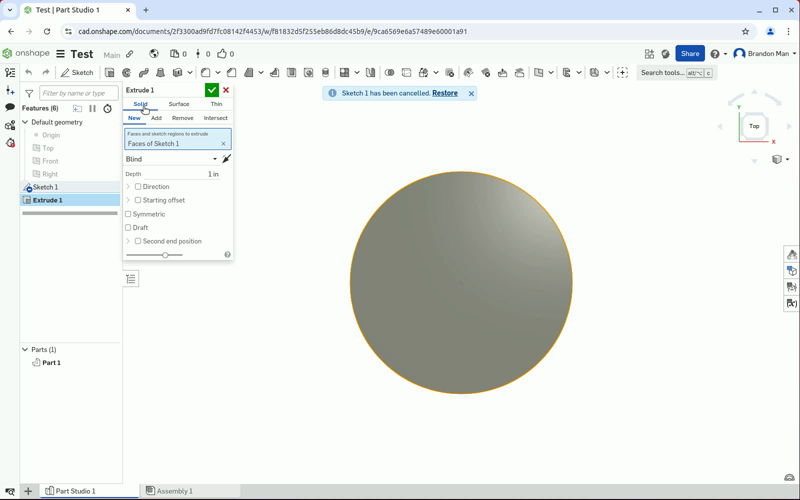
click(143, 106)
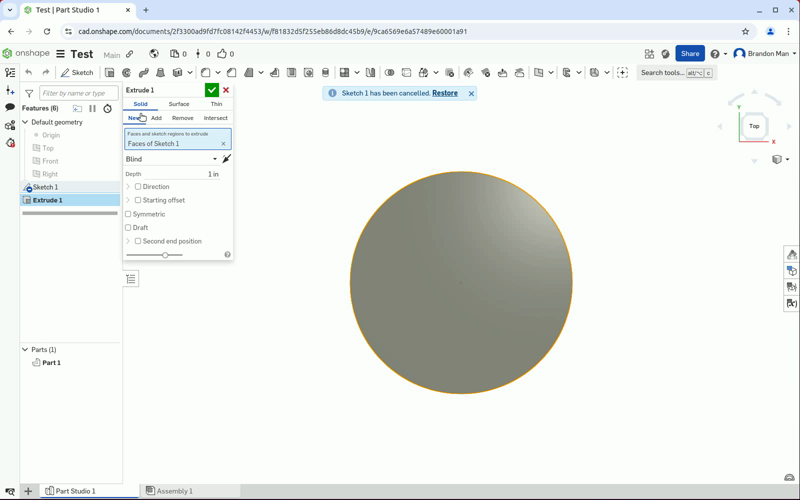
mouse_move(137, 120)
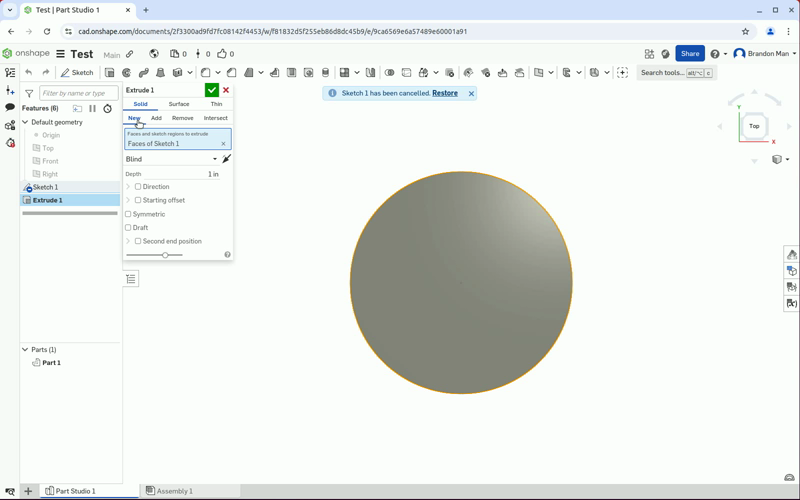
click(137, 120)
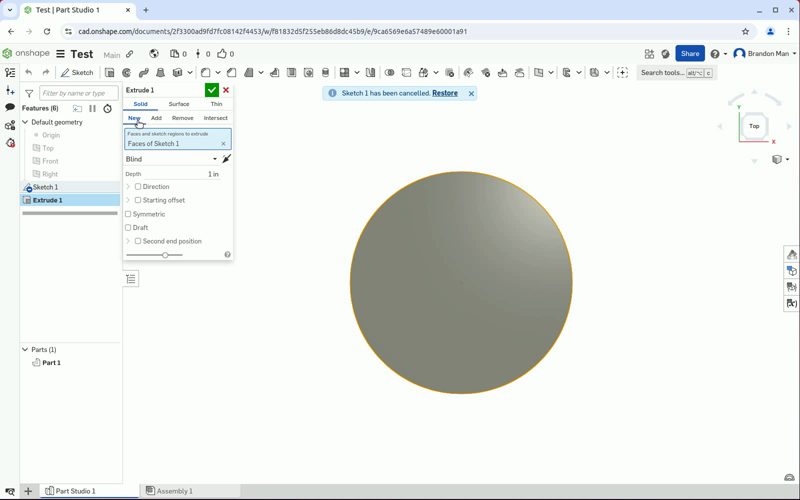
key(tab, 4)
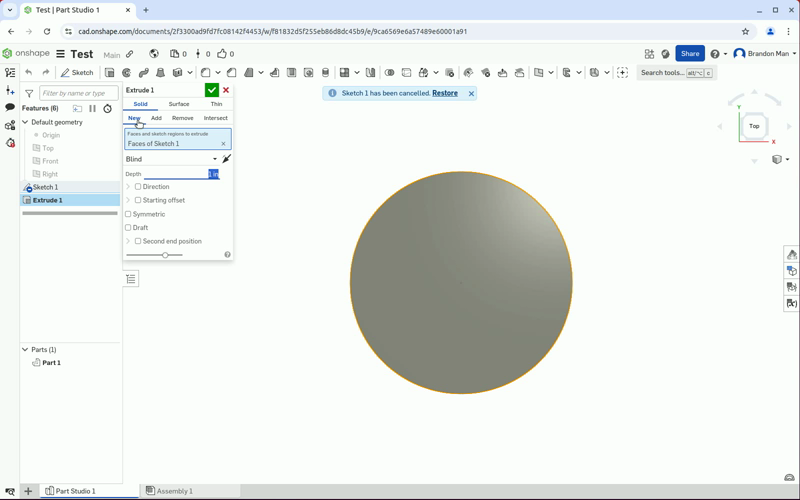
text(11.554)
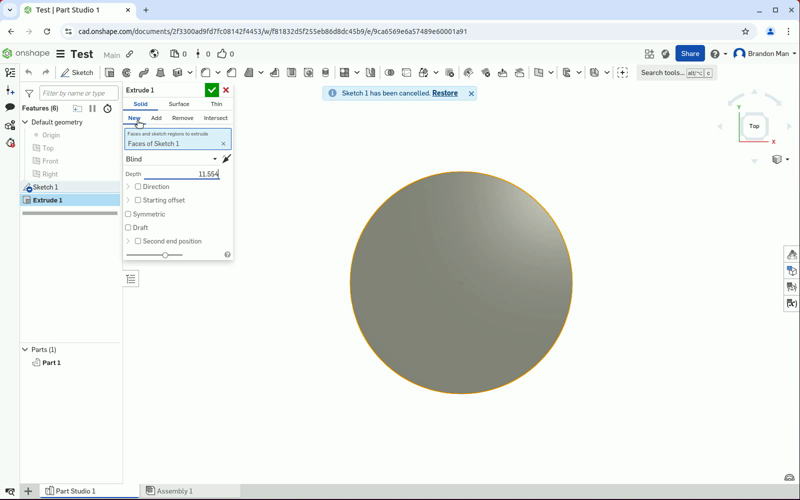
key(enter)
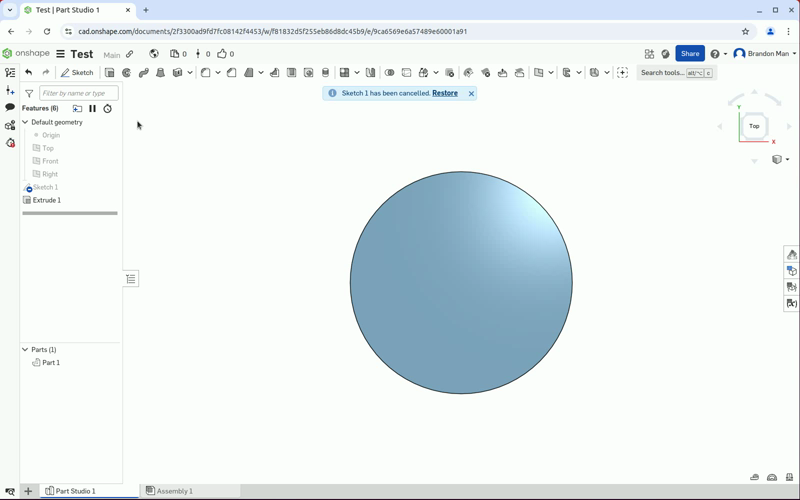
key(shift+h)
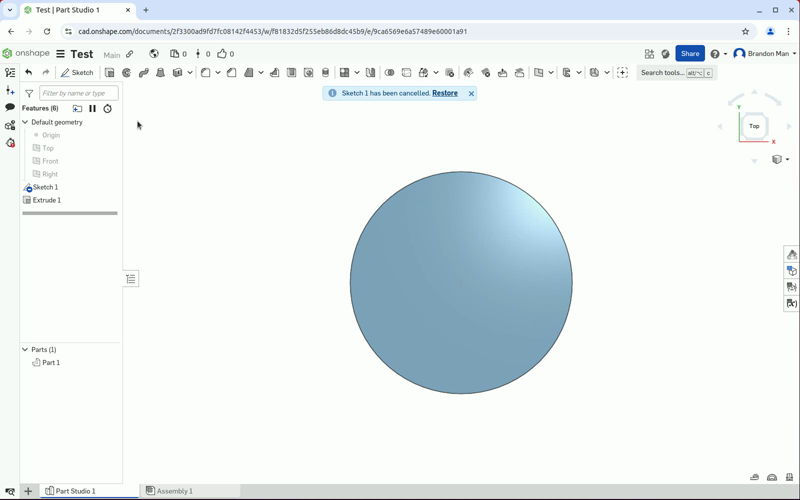
key(shift+h)
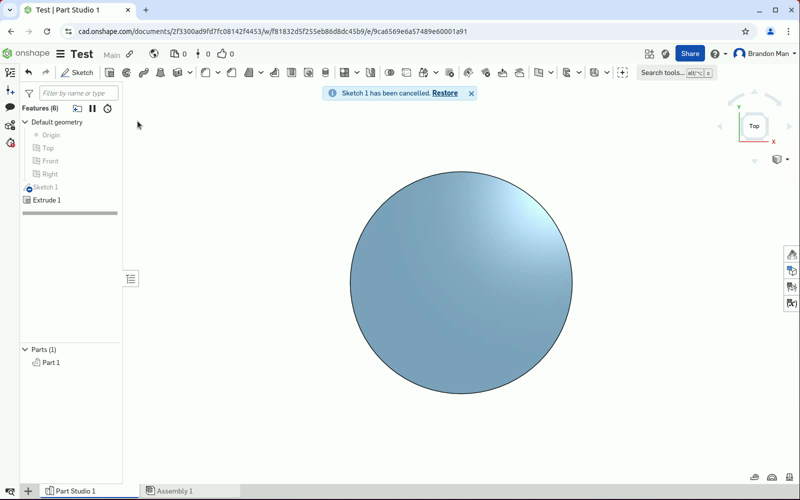
mouse_move(73, 189)
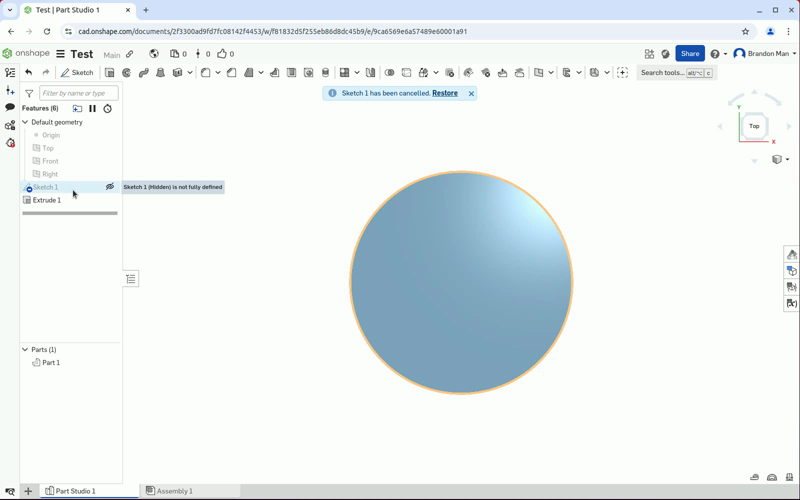
click(73, 189)
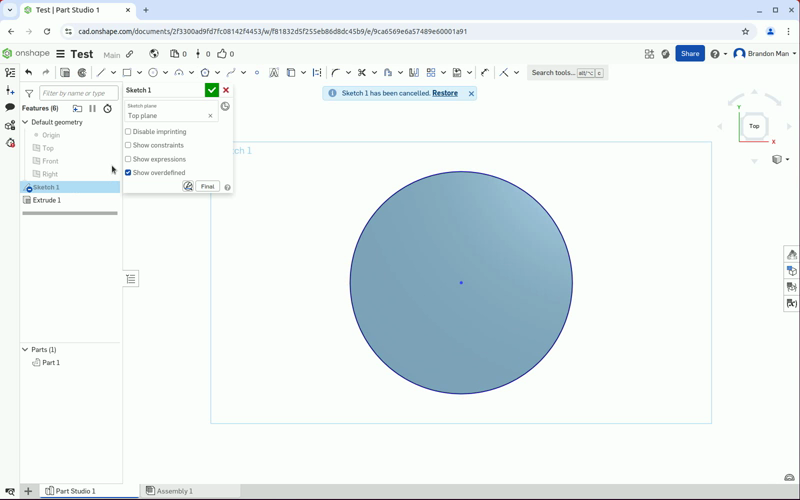
mouse_move(229, 92)
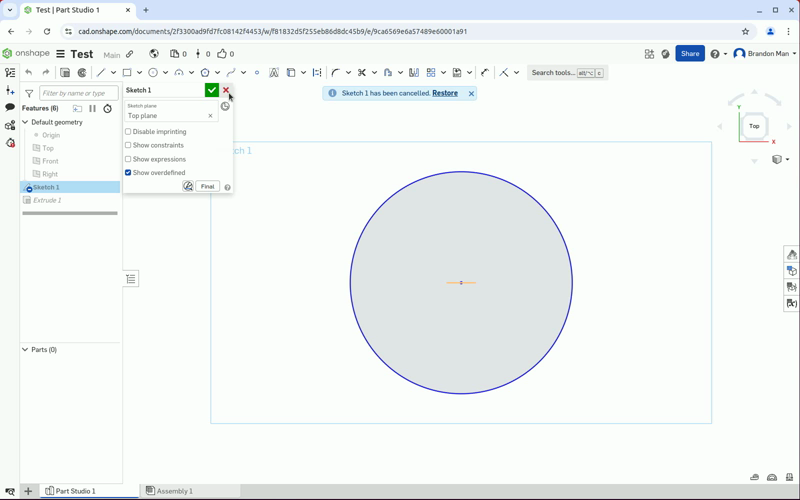
click(229, 92)
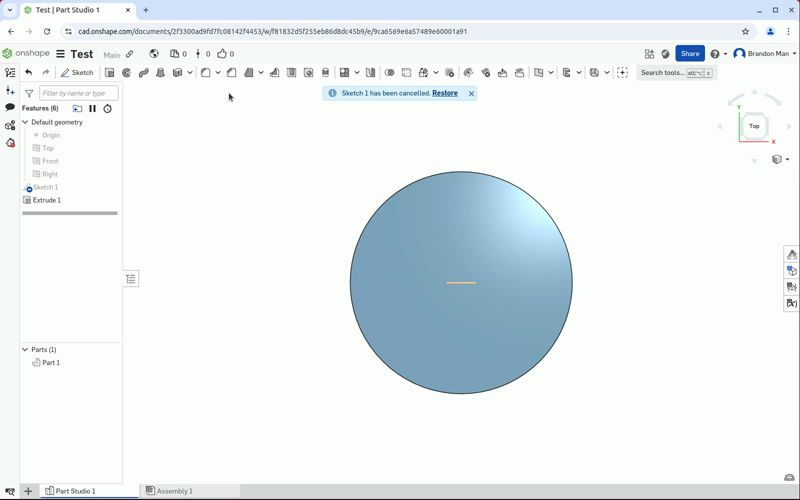
mouse_move(541, 75)
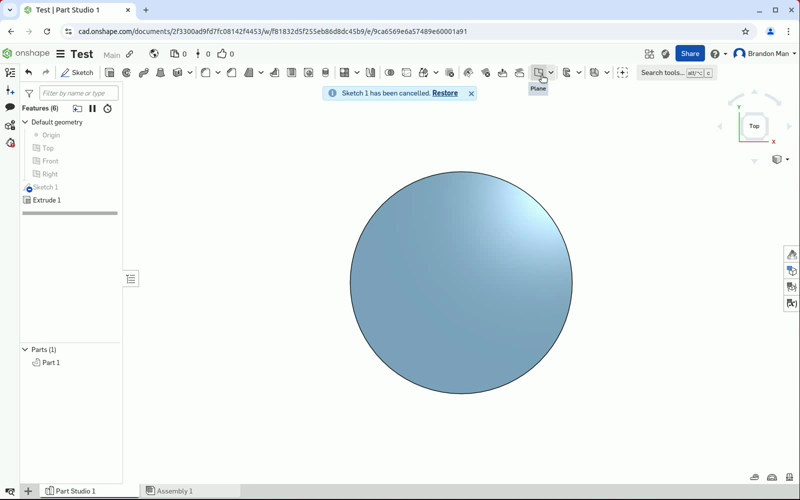
click(541, 75)
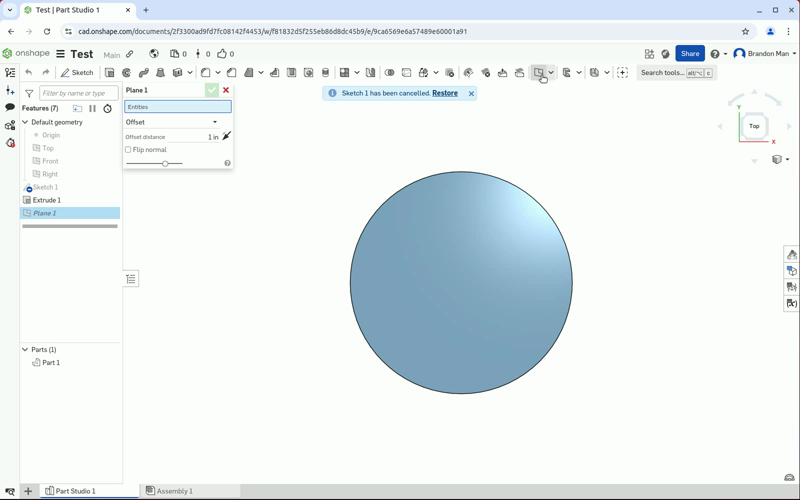
mouse_move(73, 150)
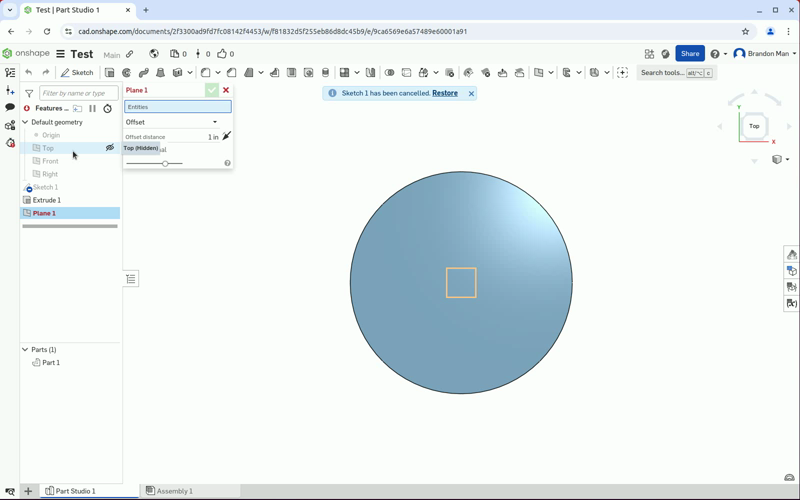
click(73, 150)
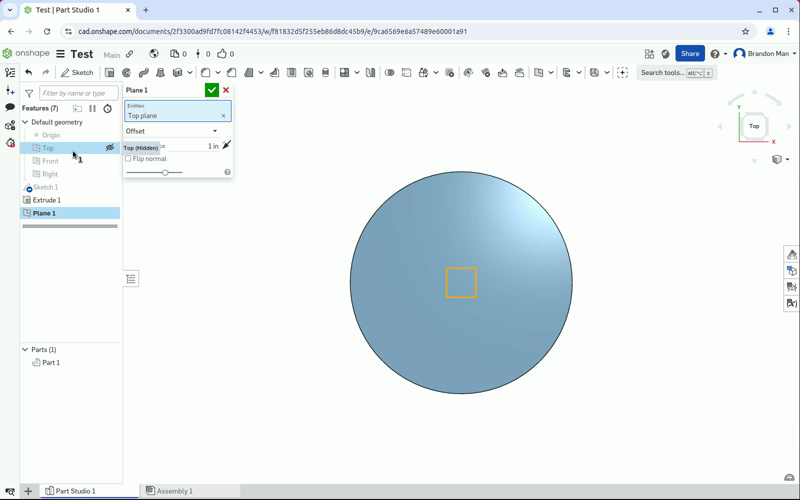
key(tab, 2)
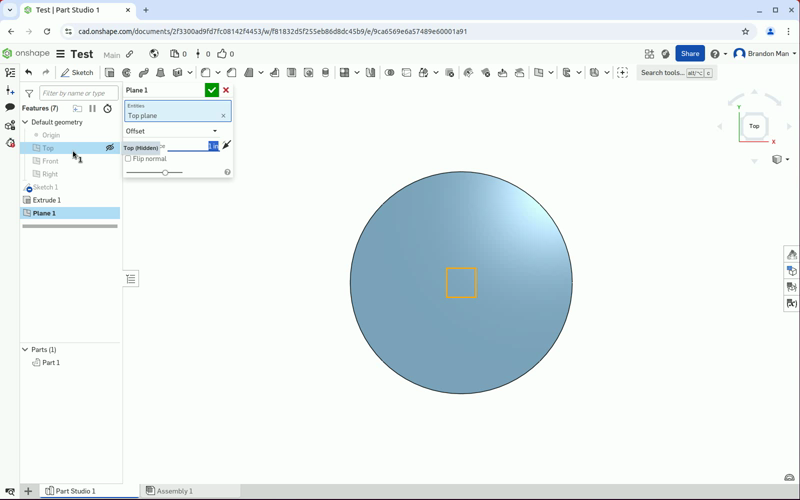
text(11.554)
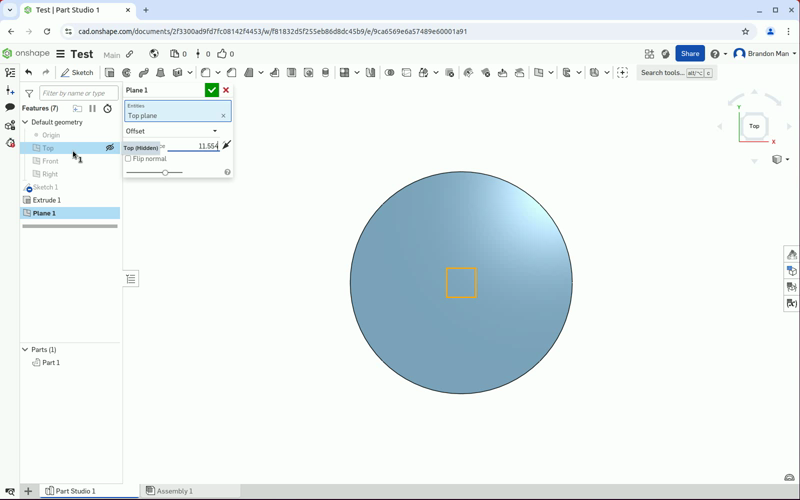
key(enter, 2)
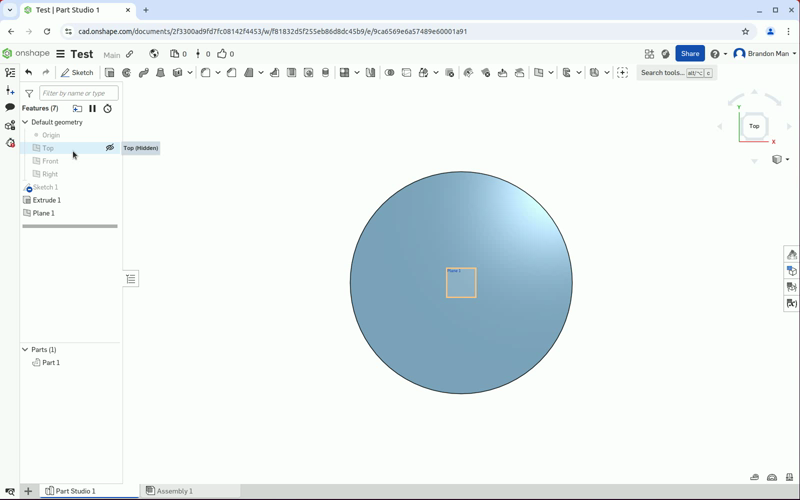
key(shift+s)
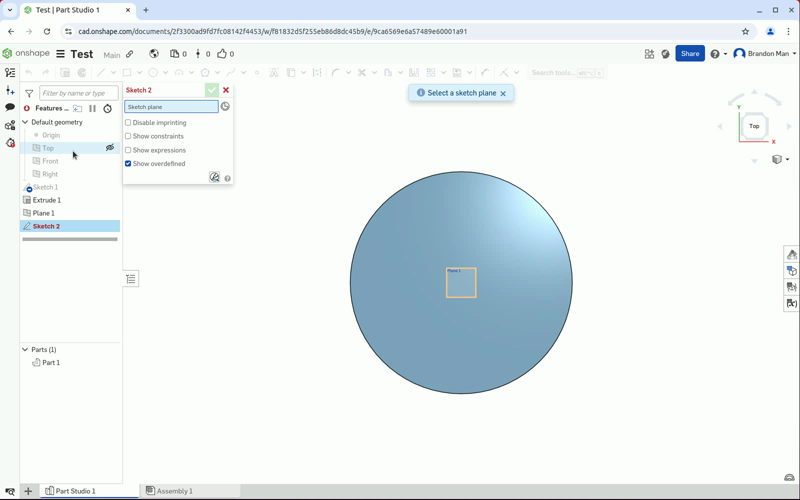
mouse_move(73, 215)
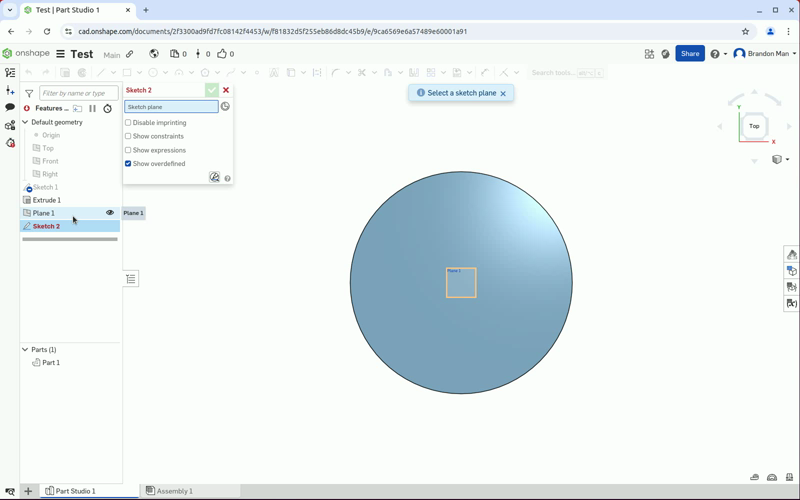
click(73, 215)
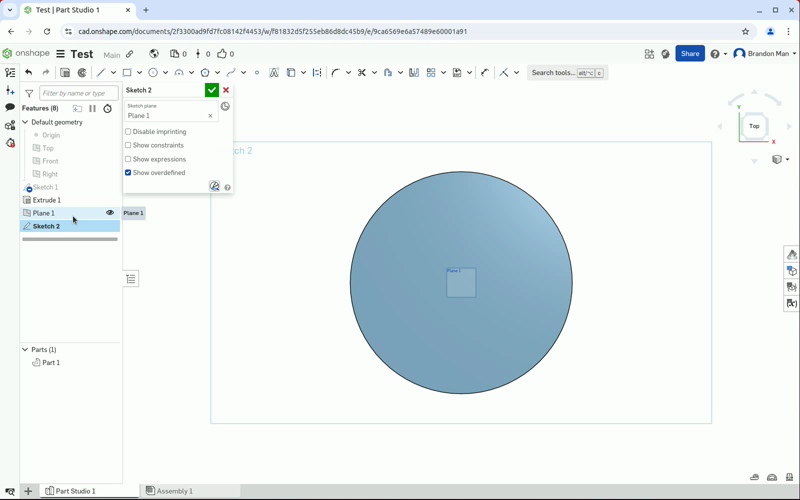
mouse_move(73, 352)
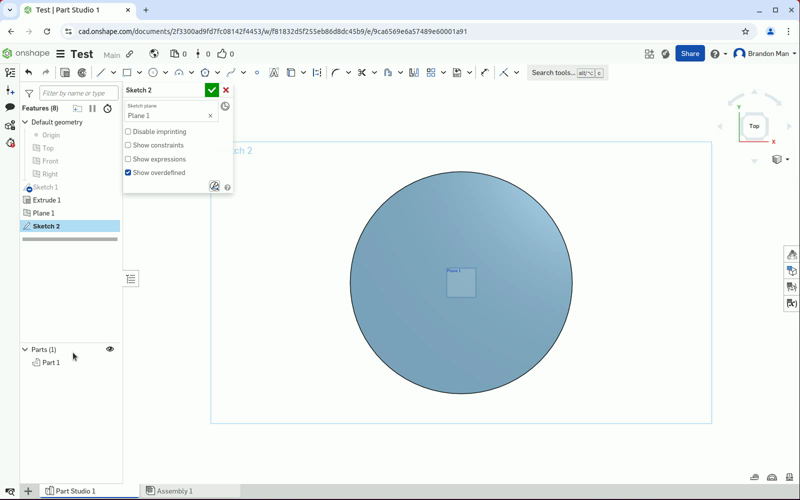
key(y)
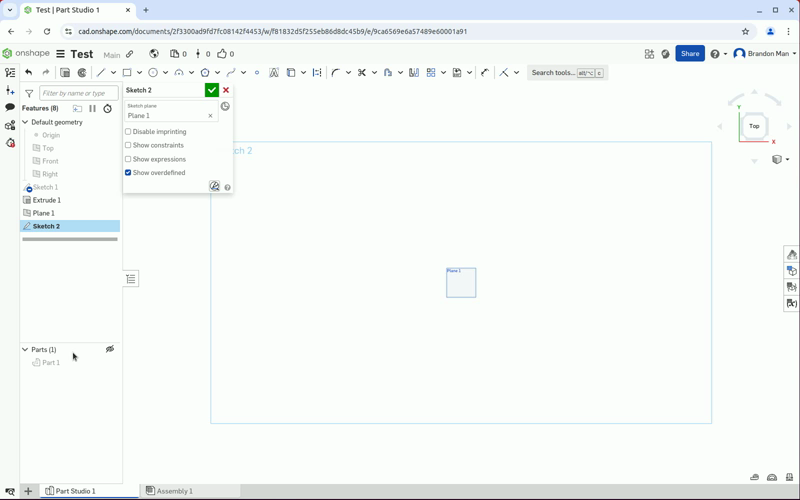
key(l)
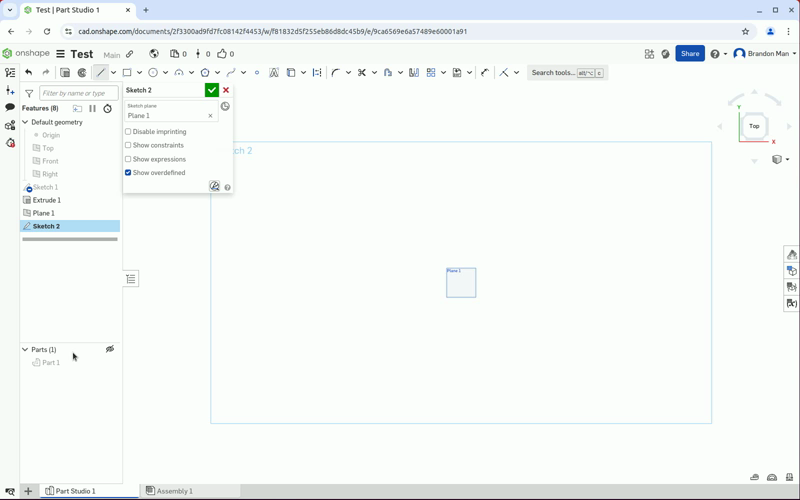
key_down(shift)
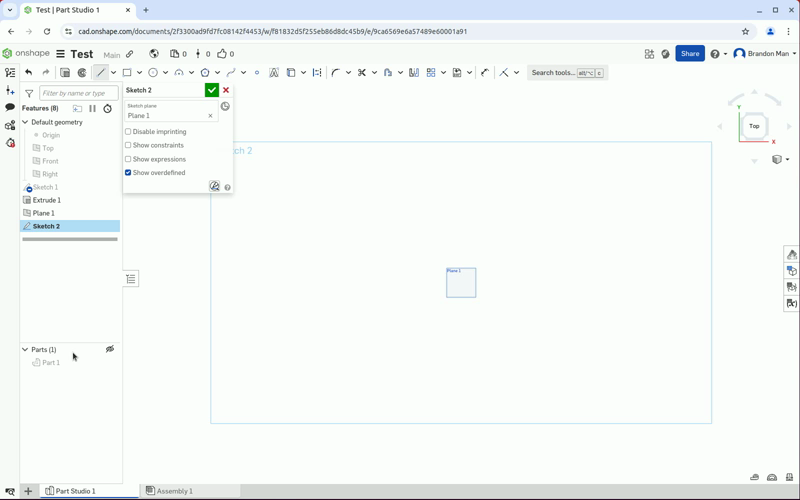
mouse_move(374, 282)
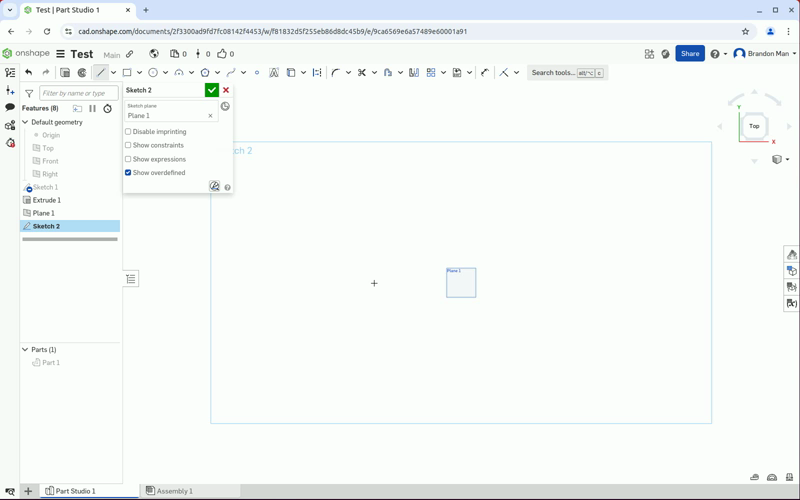
click(374, 282)
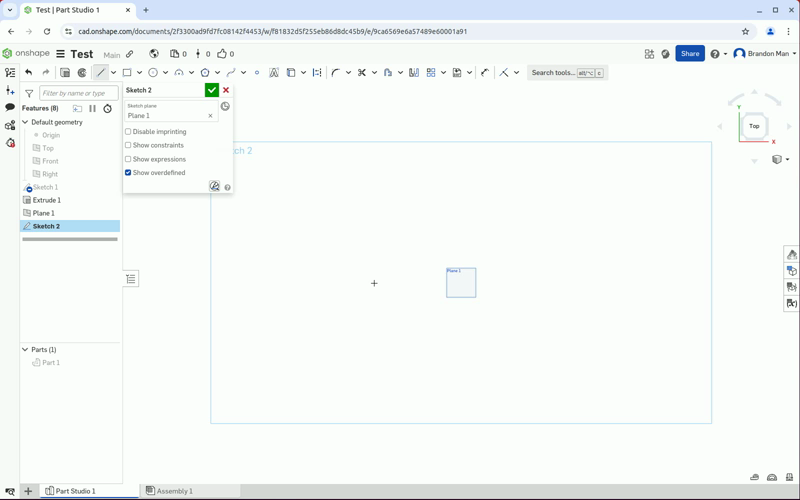
key_up(shift)
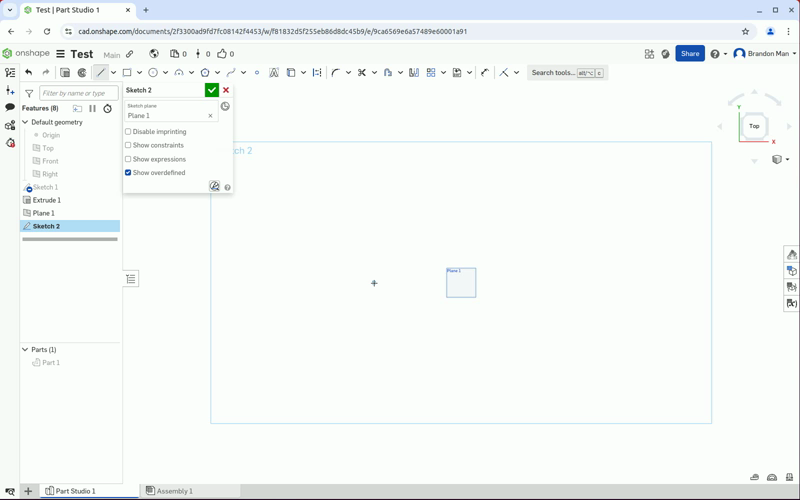
key_down(shift)
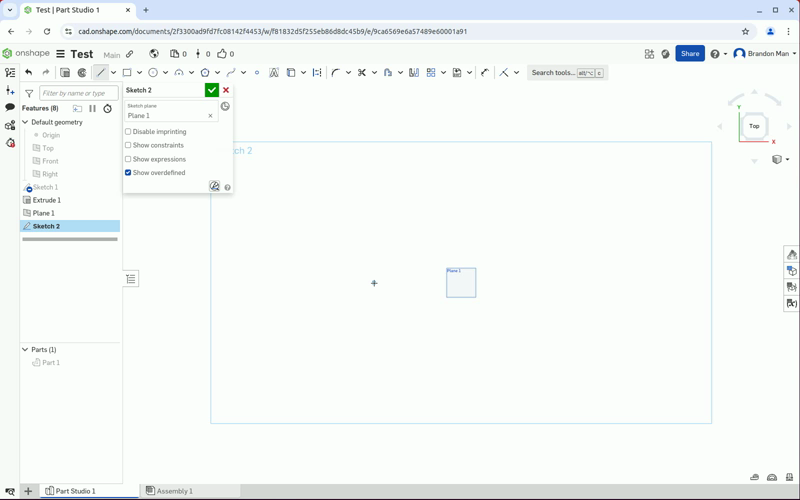
mouse_move(417, 357)
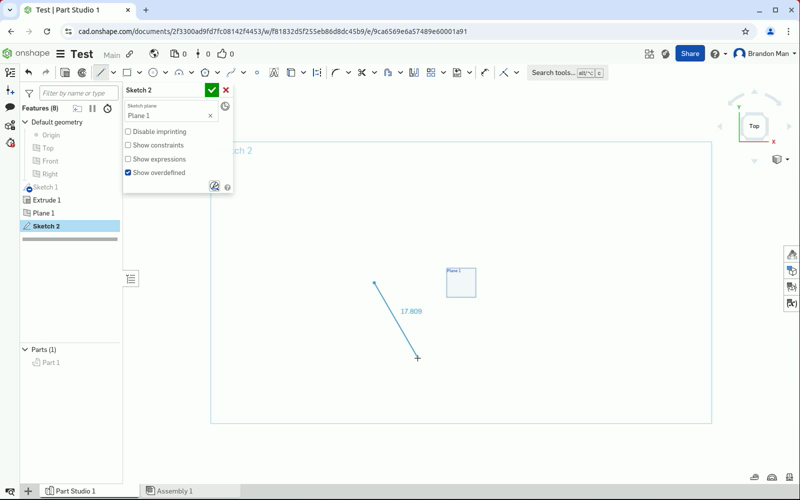
click(417, 357)
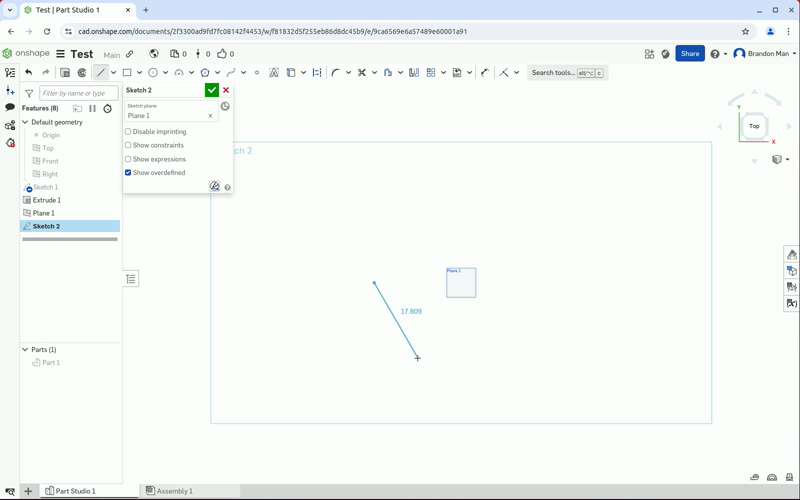
key_up(shift)
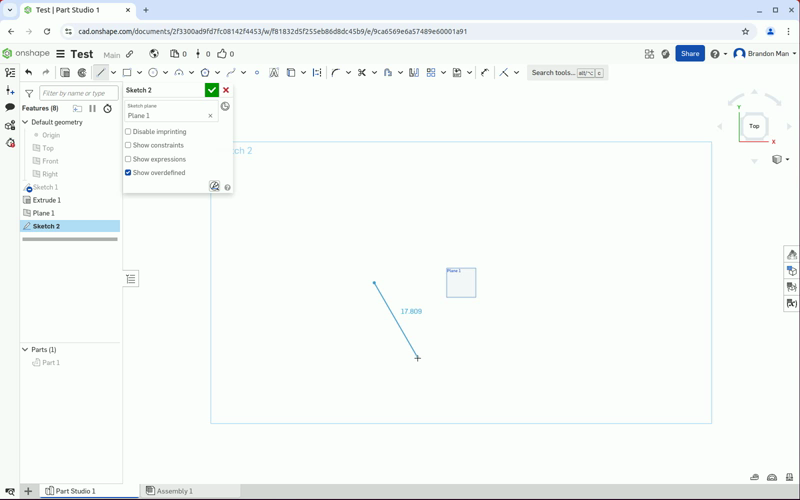
key_down(shift)
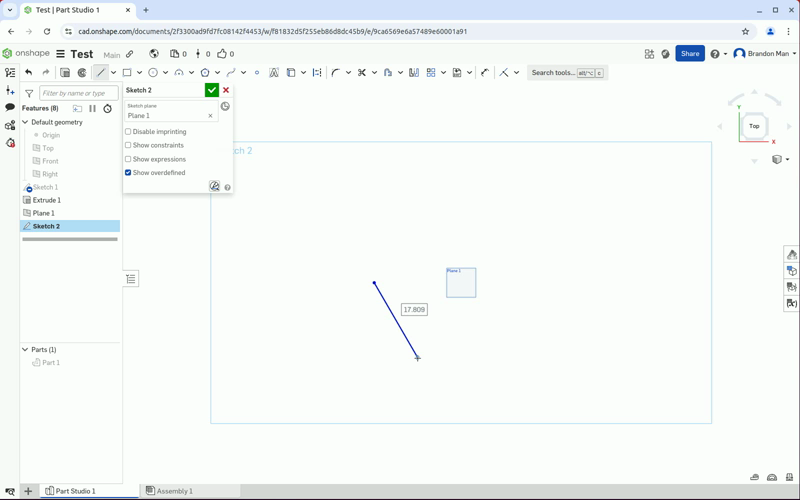
mouse_move(503, 357)
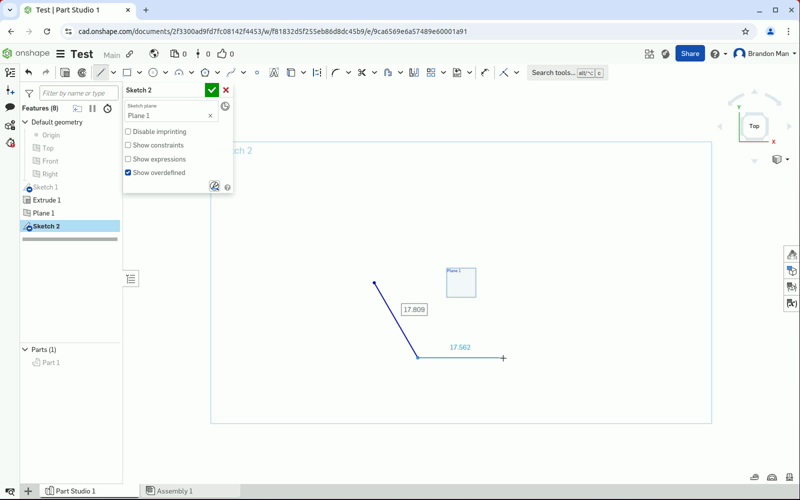
click(503, 357)
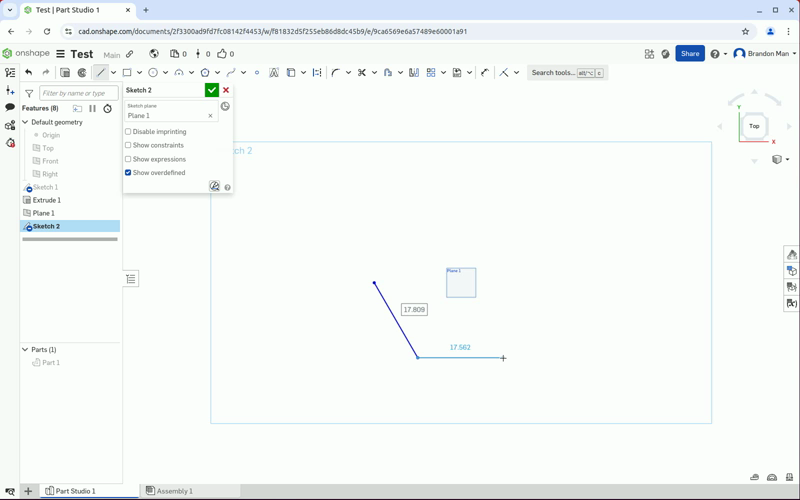
key_up(shift)
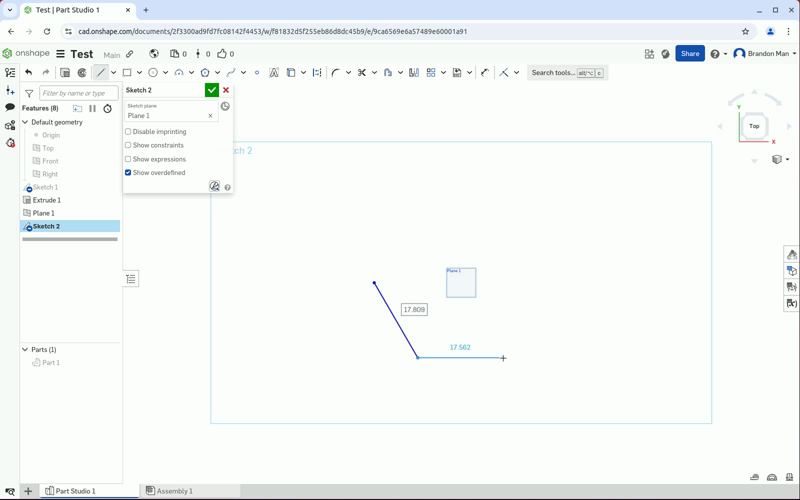
key_down(shift)
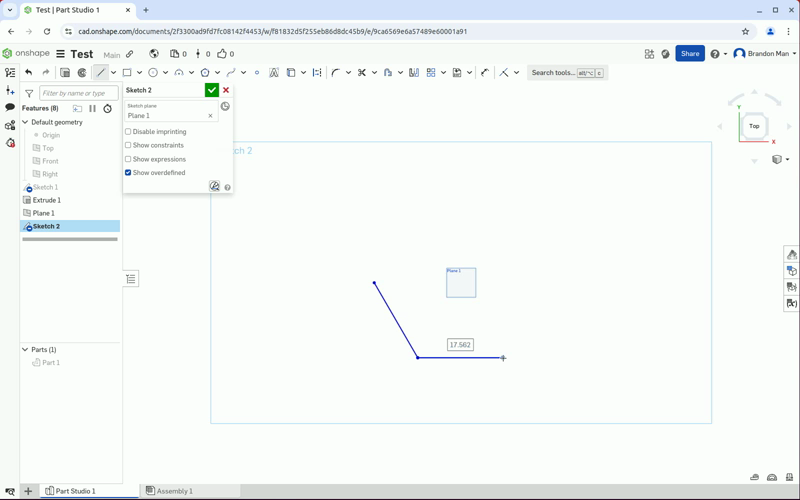
mouse_move(546, 282)
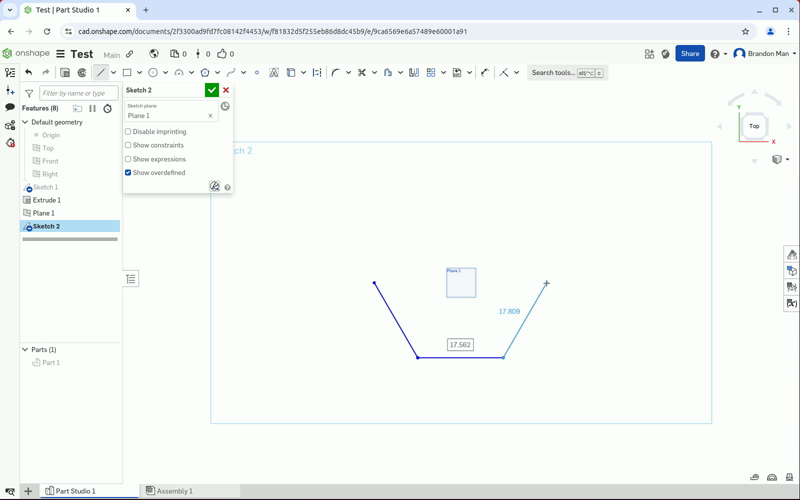
click(546, 282)
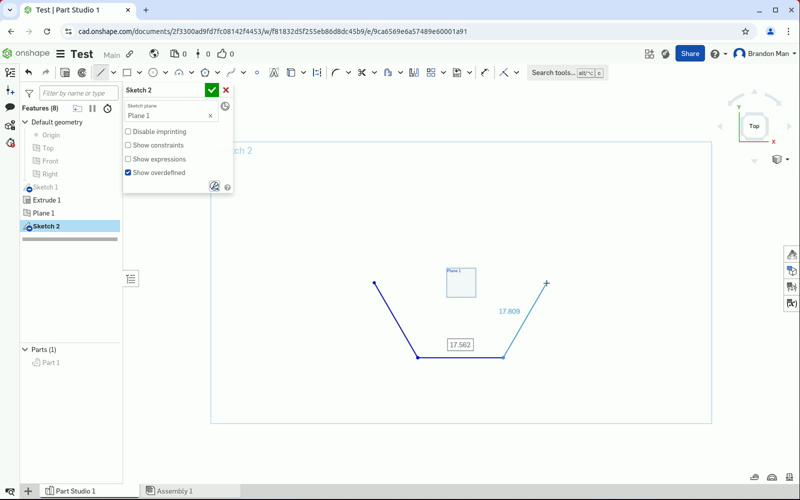
key_up(shift)
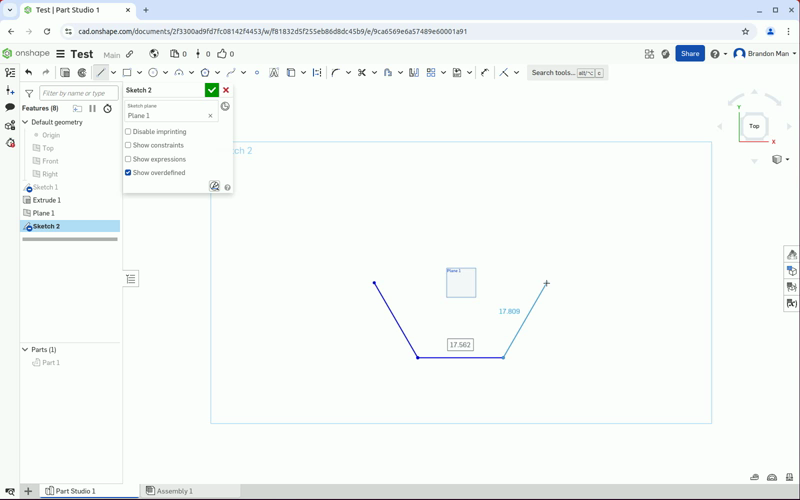
key_down(shift)
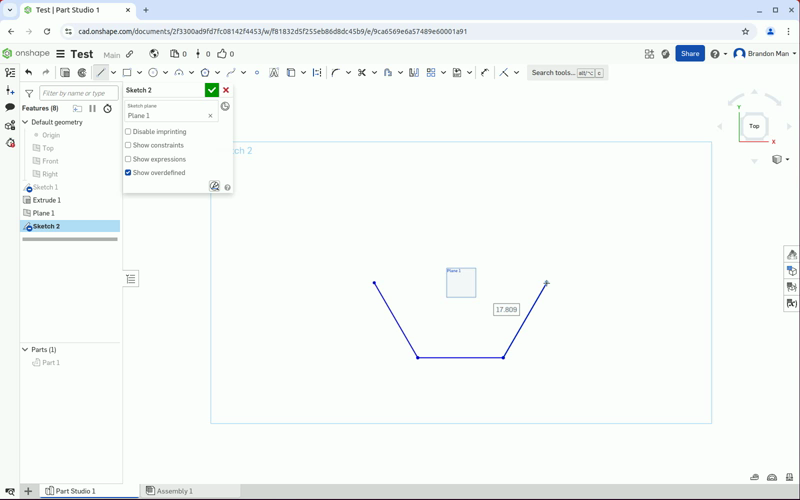
mouse_move(503, 208)
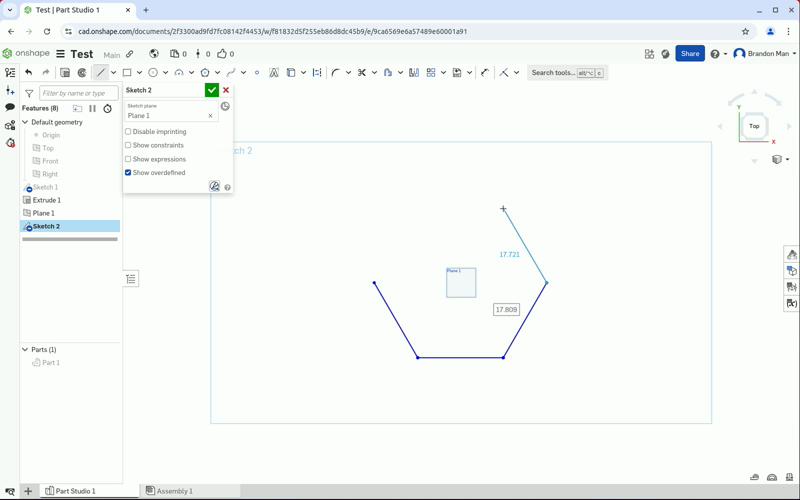
click(503, 208)
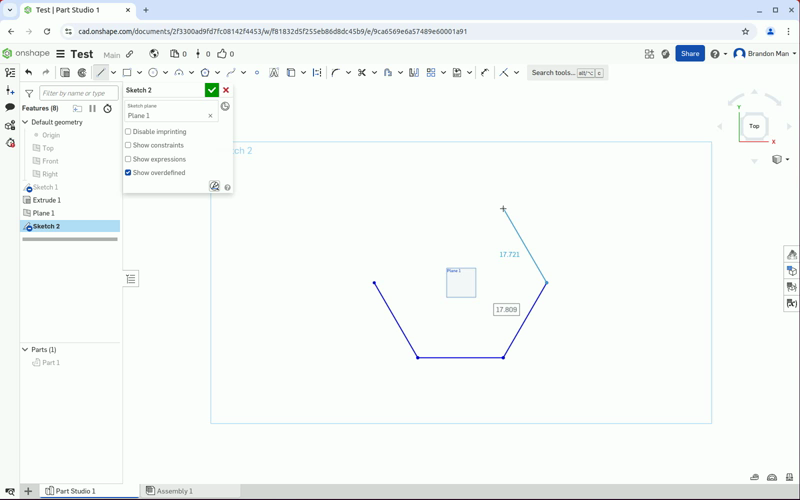
key_up(shift)
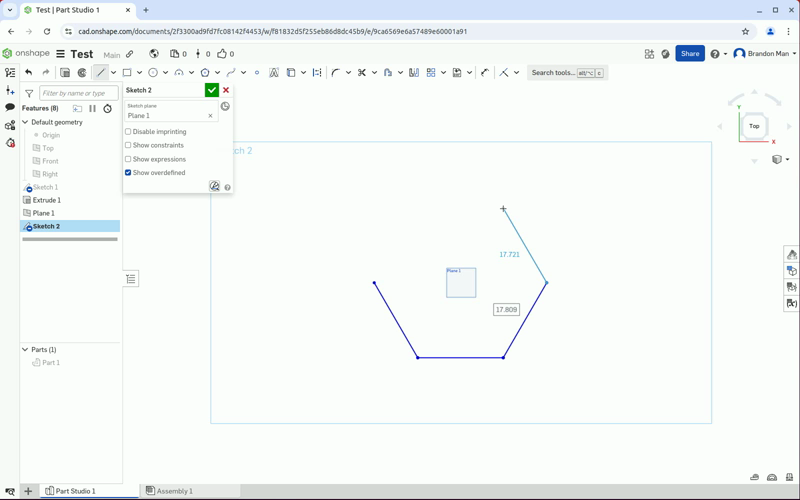
key_down(shift)
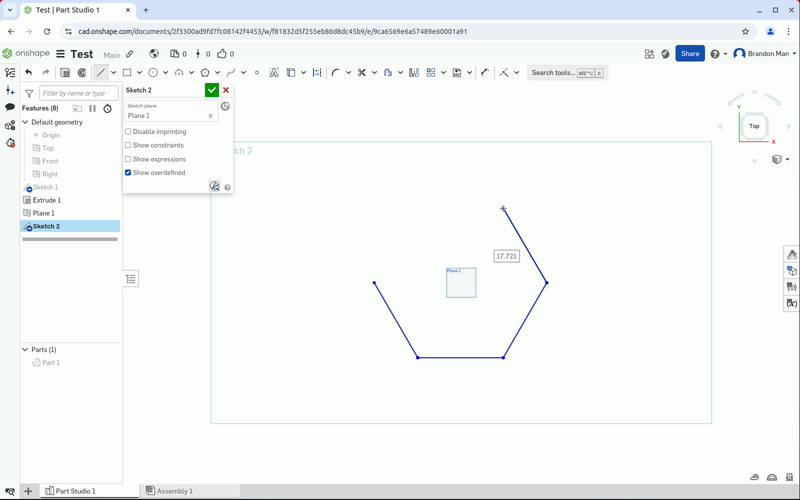
mouse_move(417, 208)
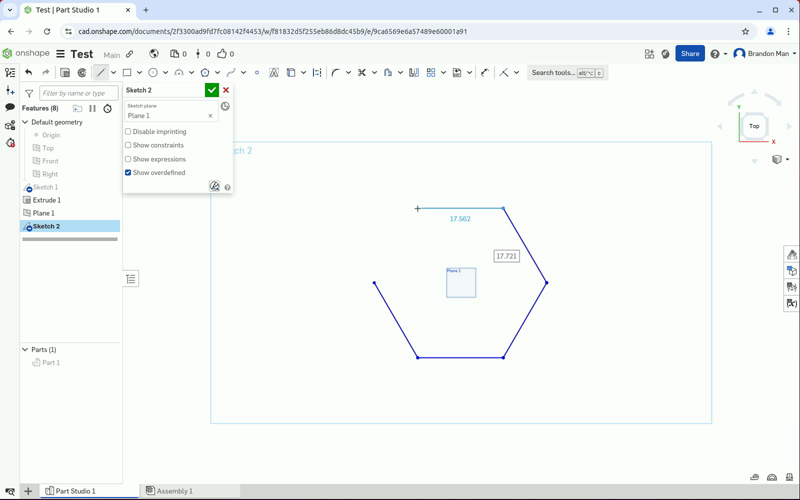
click(417, 208)
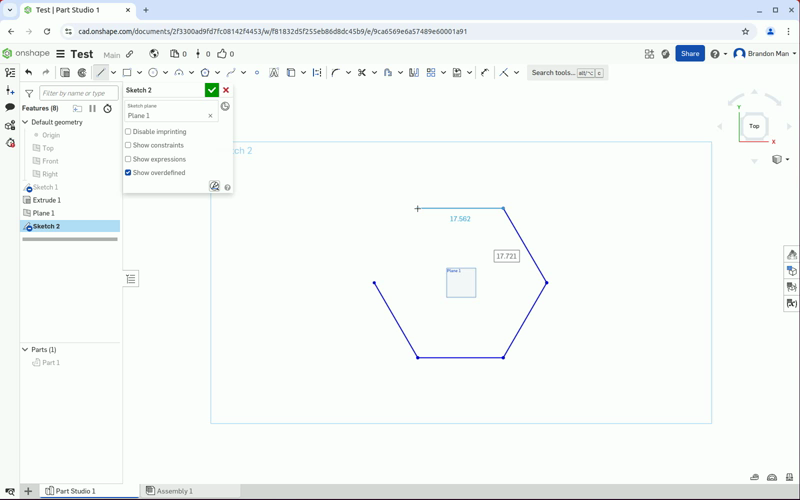
key_up(shift)
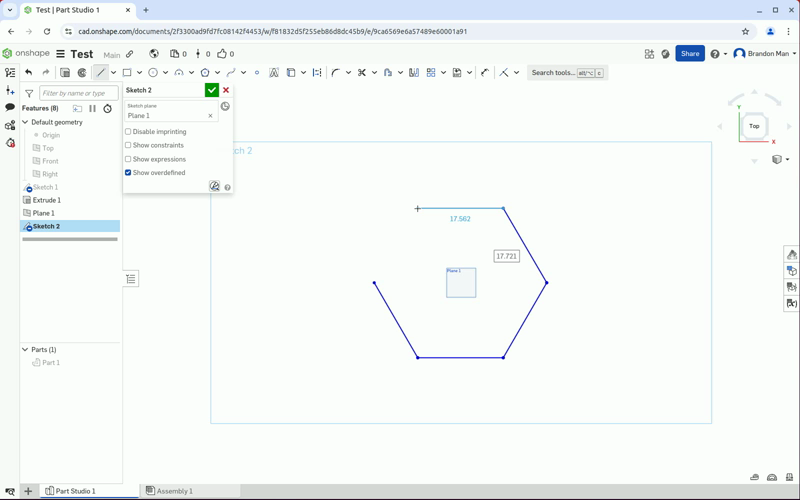
key_down(shift)
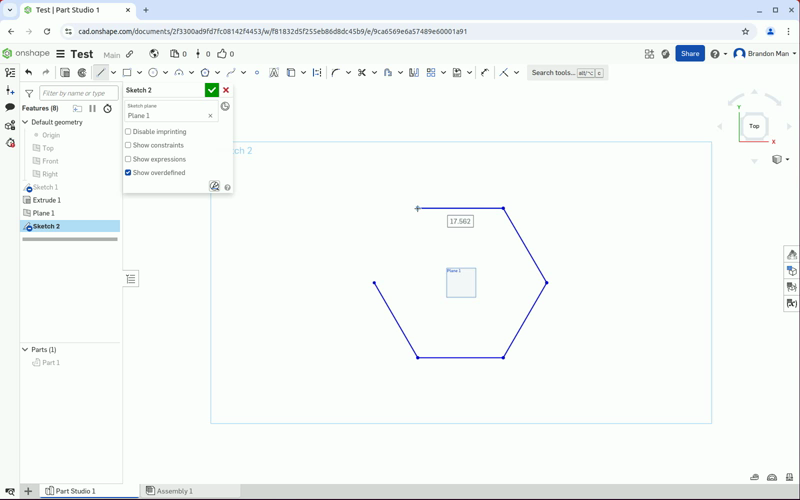
mouse_move(374, 282)
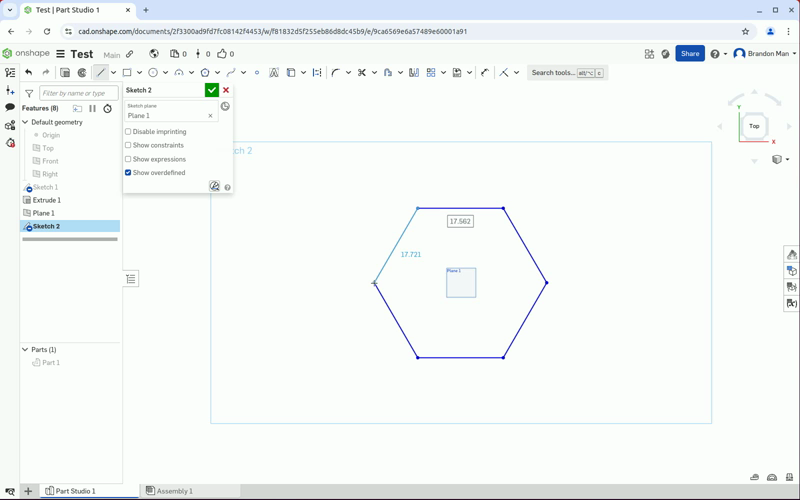
key_up(shift)
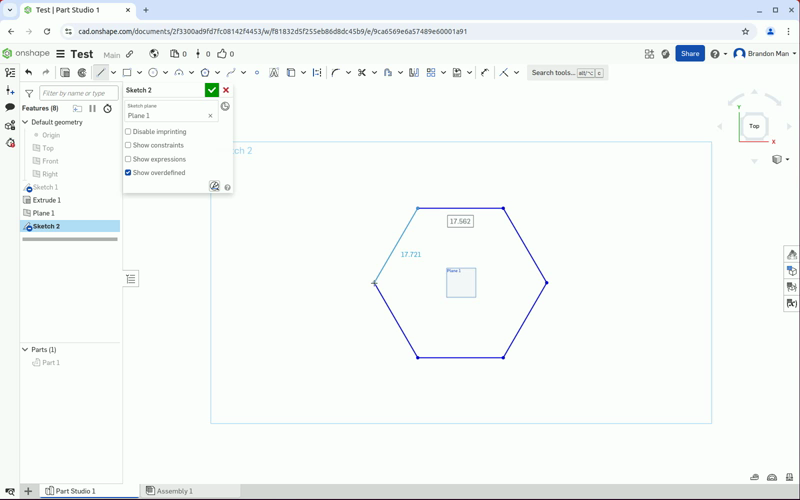
click(374, 282)
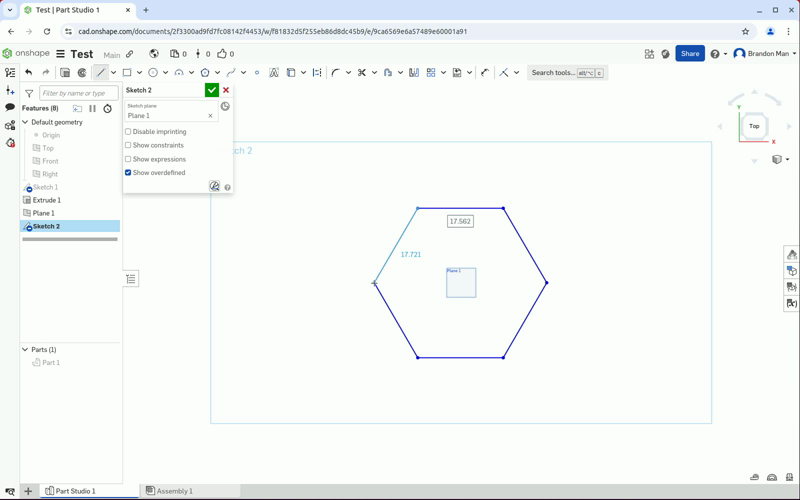
key(esc)
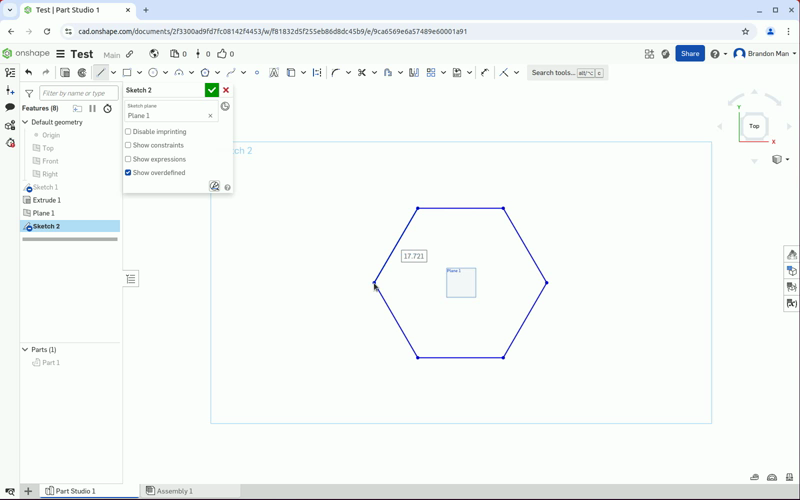
mouse_move(419, 243)
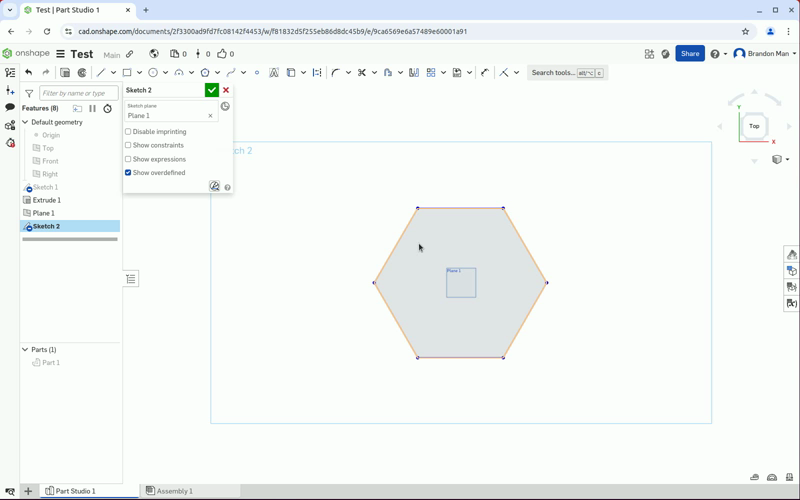
click(419, 243)
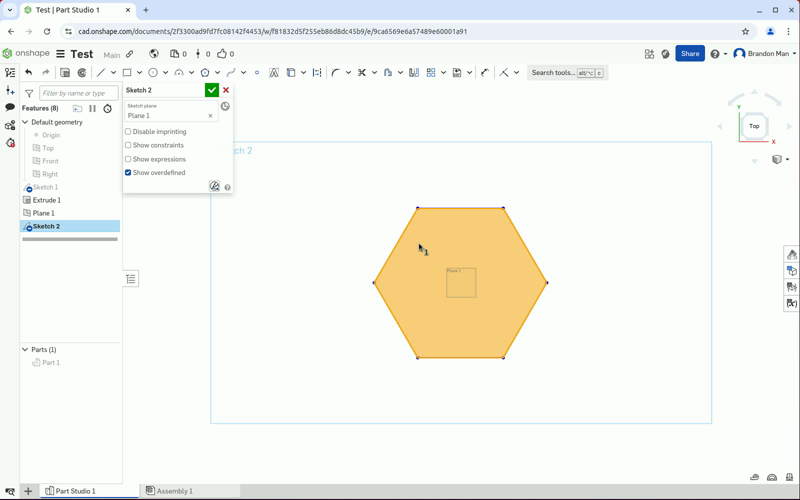
mouse_move(73, 352)
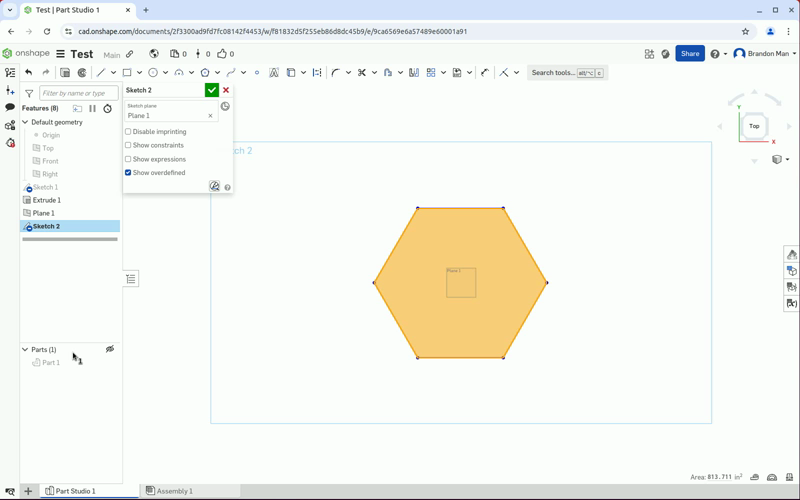
key(shift+y)
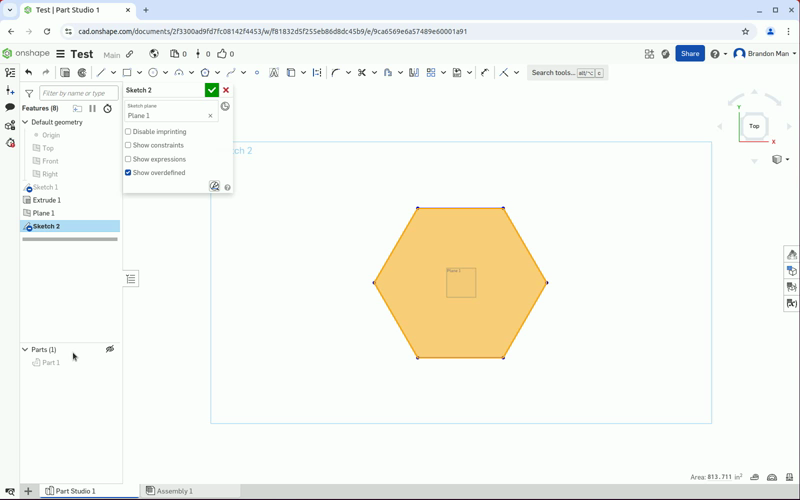
key(shift+e)
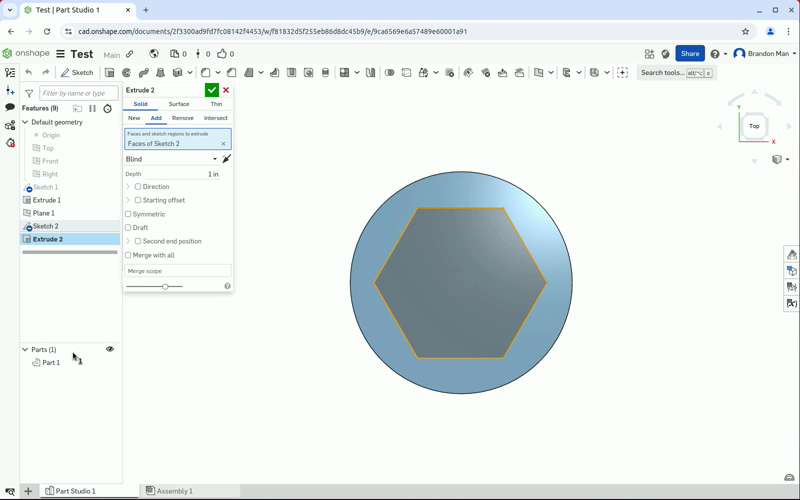
mouse_move(143, 106)
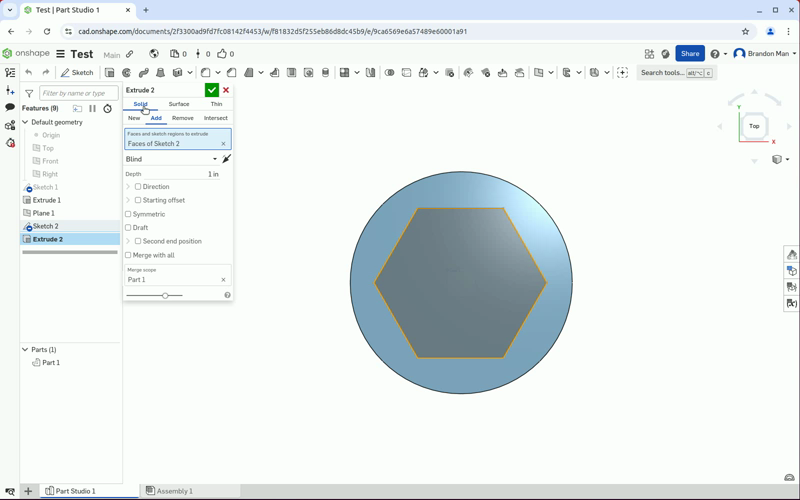
click(143, 106)
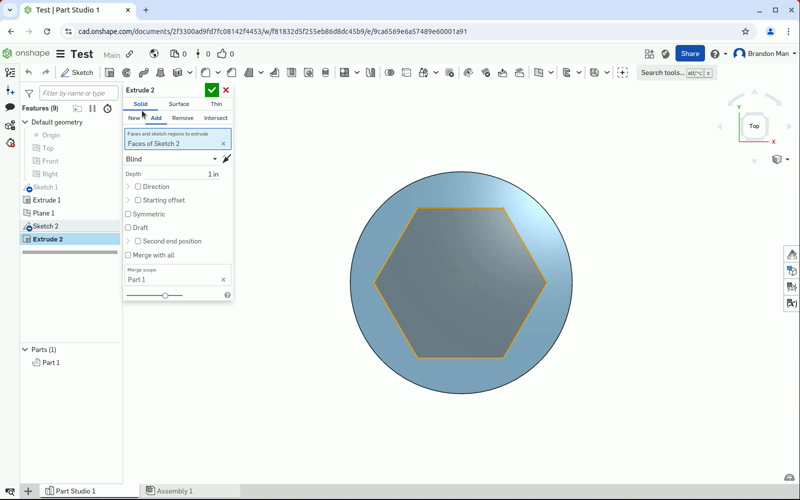
mouse_move(137, 120)
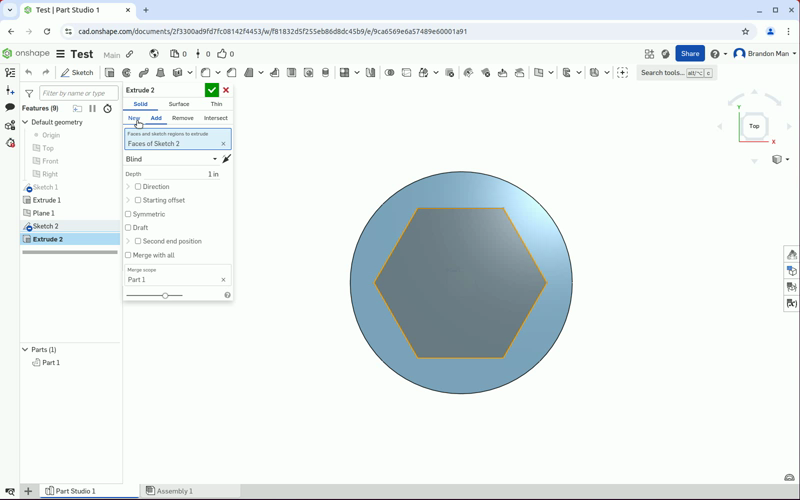
click(137, 120)
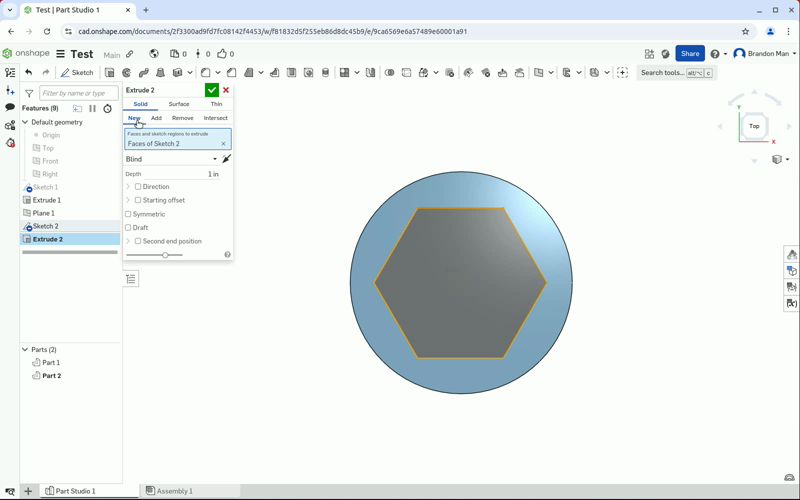
key(tab, 4)
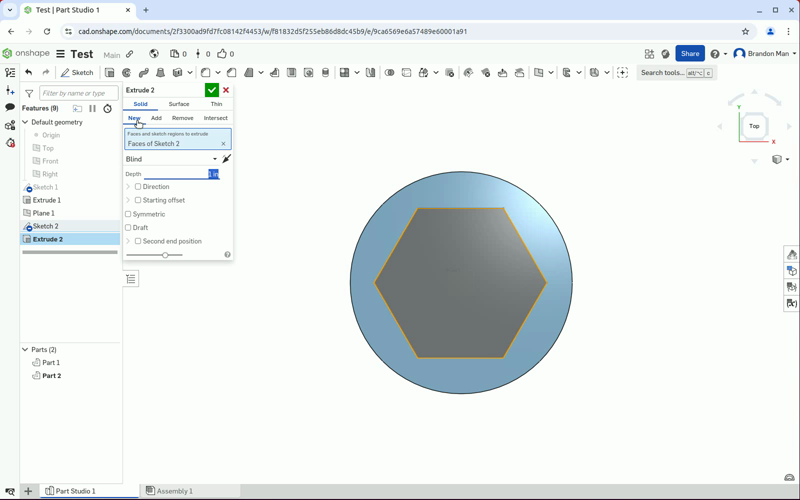
text(7.703)
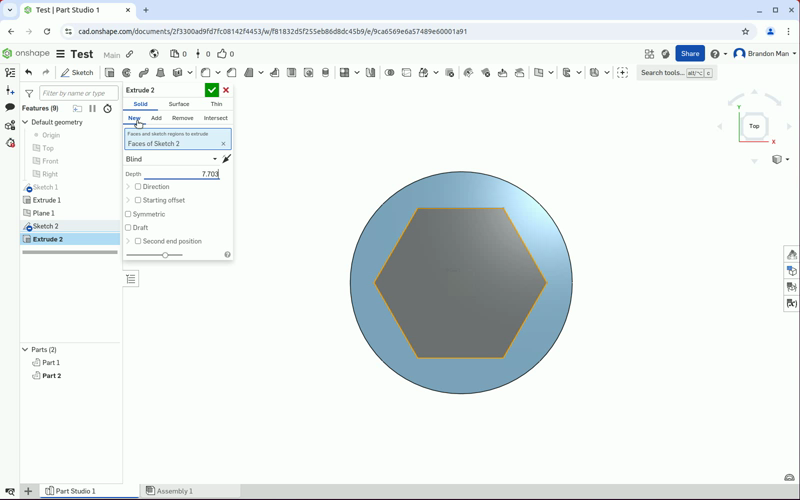
key(enter)
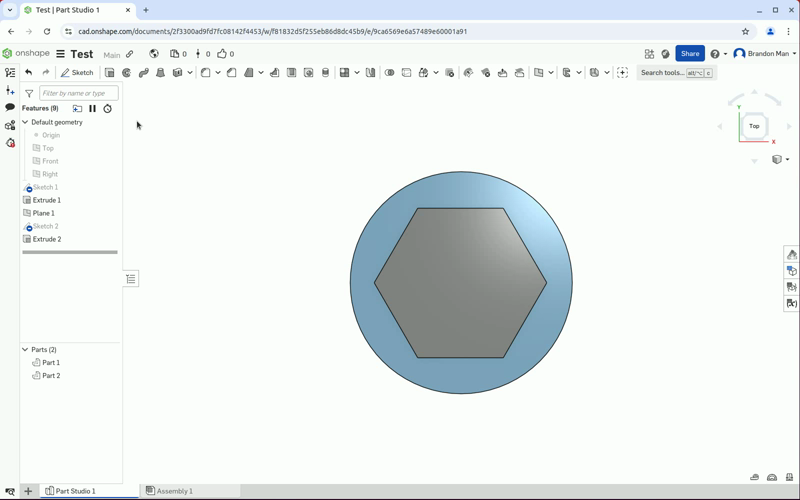
key(shift+h)
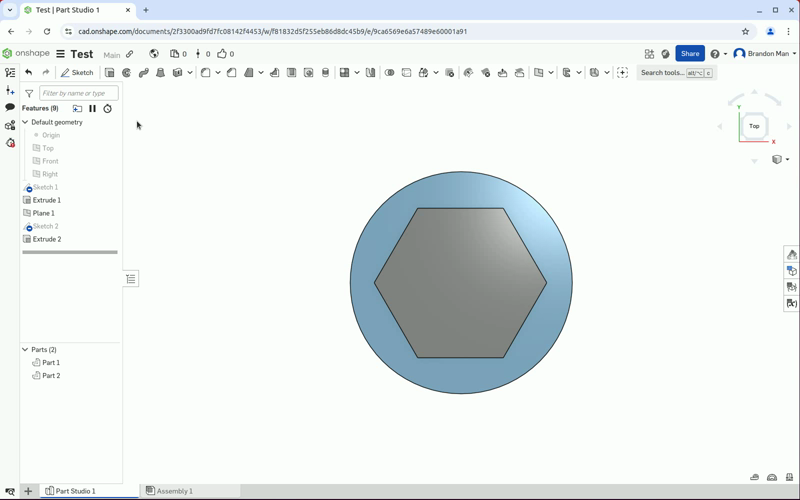
key(shift+h)
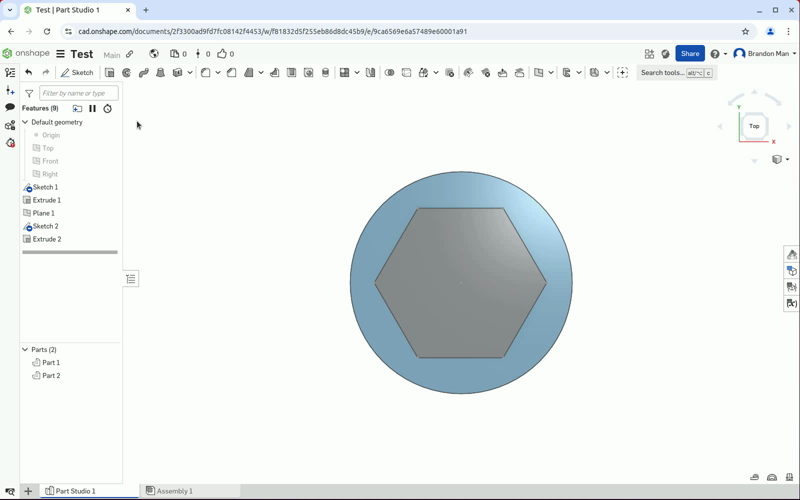
key(shift+7)
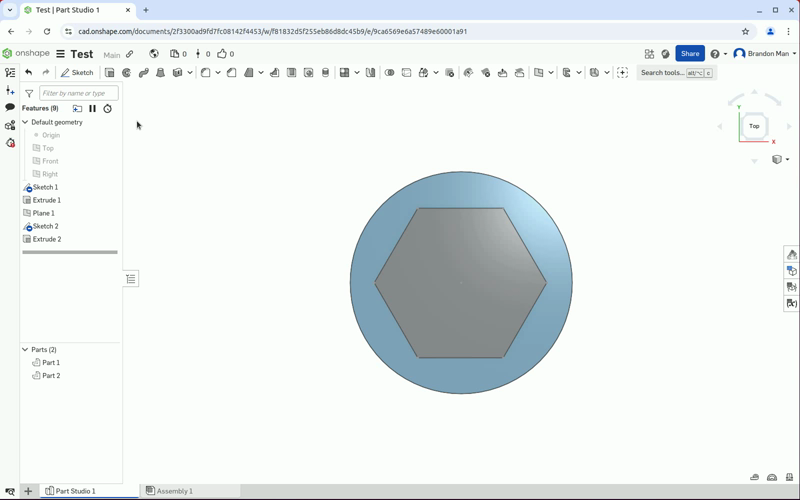
key(up, 3)
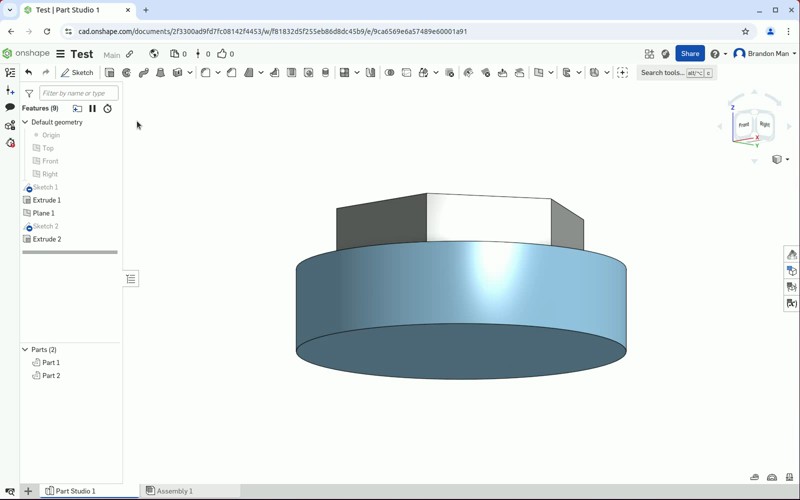
key(left, 3)
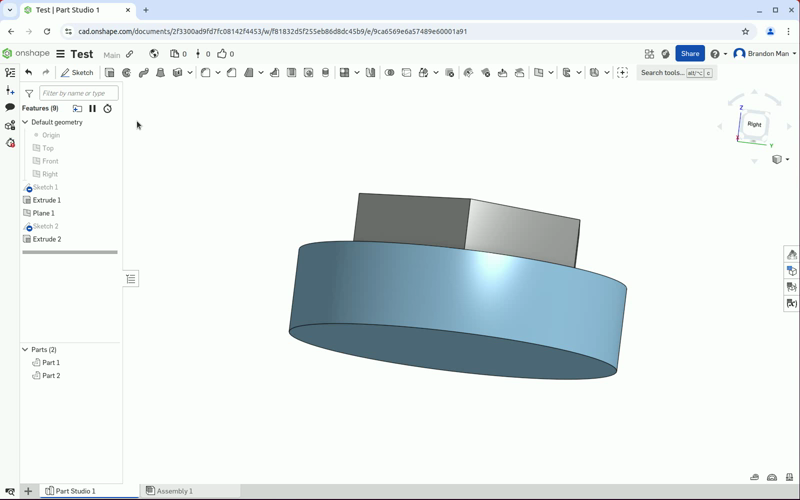
key(right, 3)
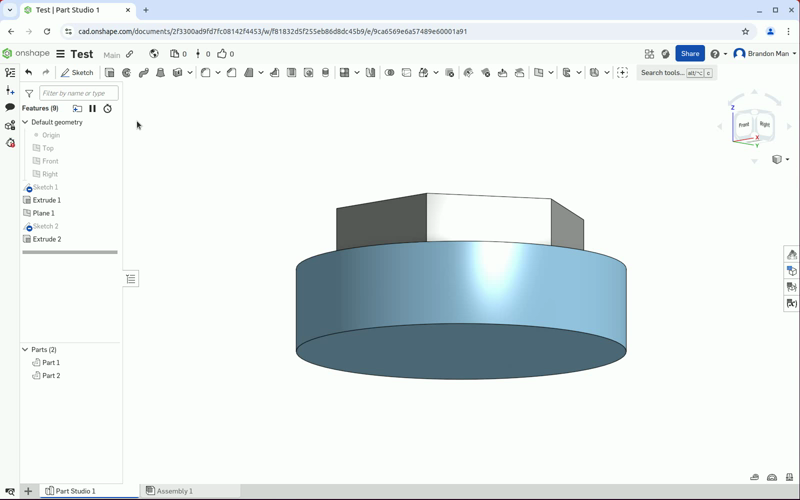
key(down, 3)
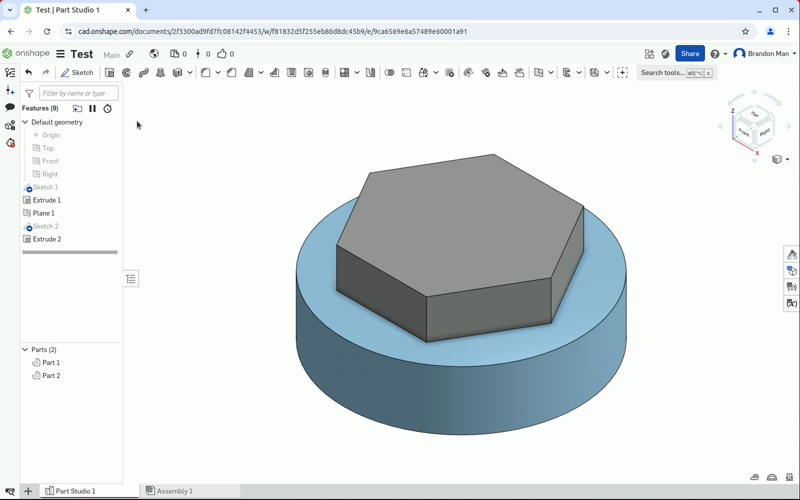
mouse_move(73, 189)
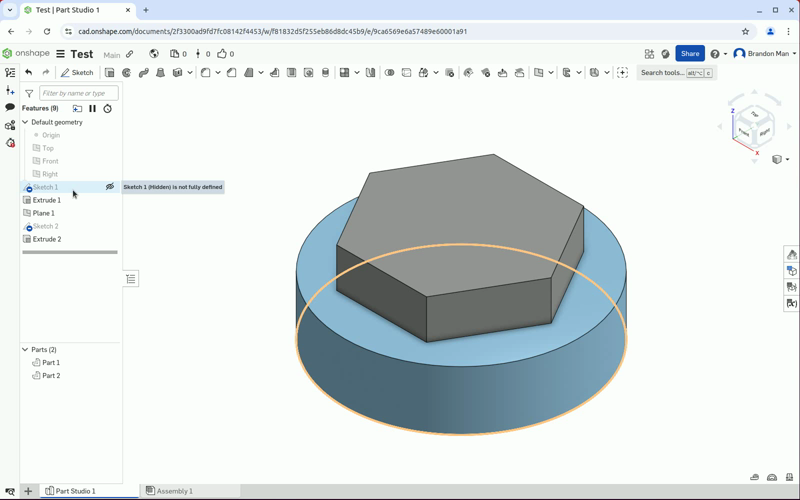
click(73, 189)